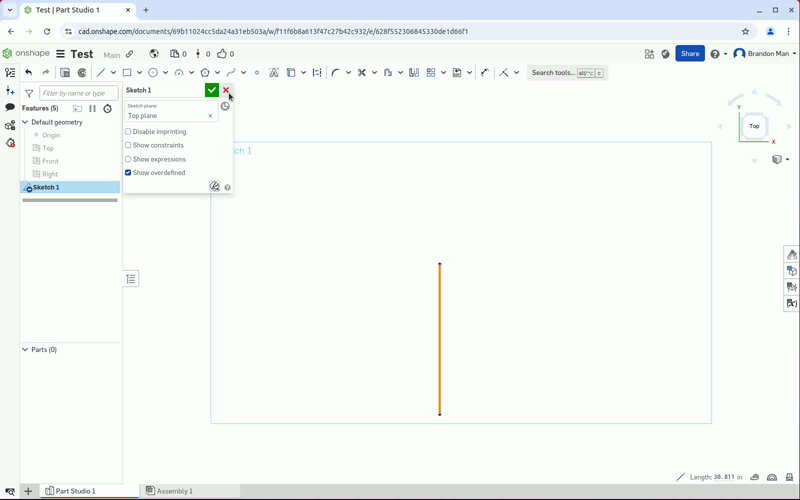
key(shift+h)
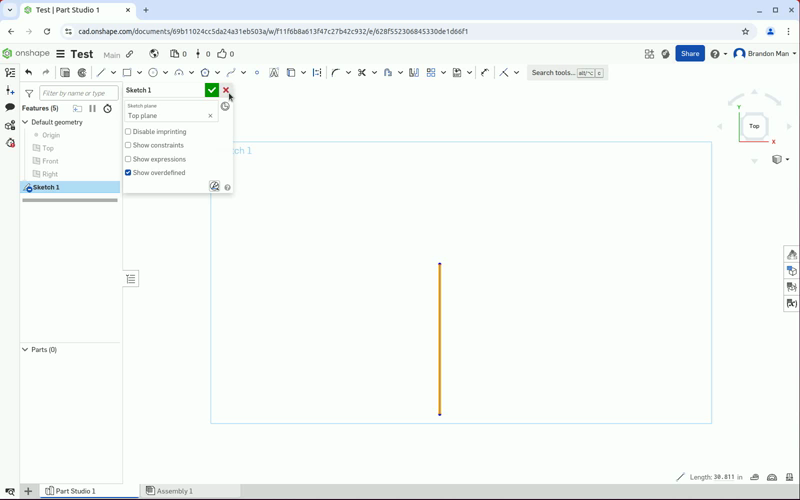
key(shift+s)
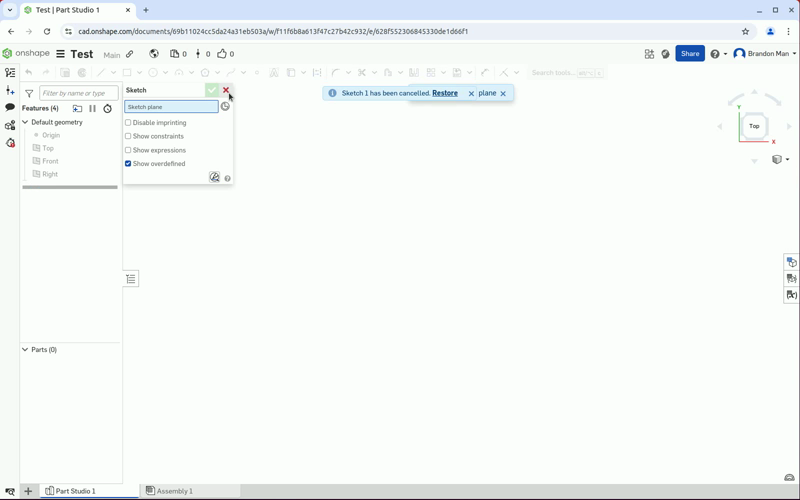
mouse_move(73, 150)
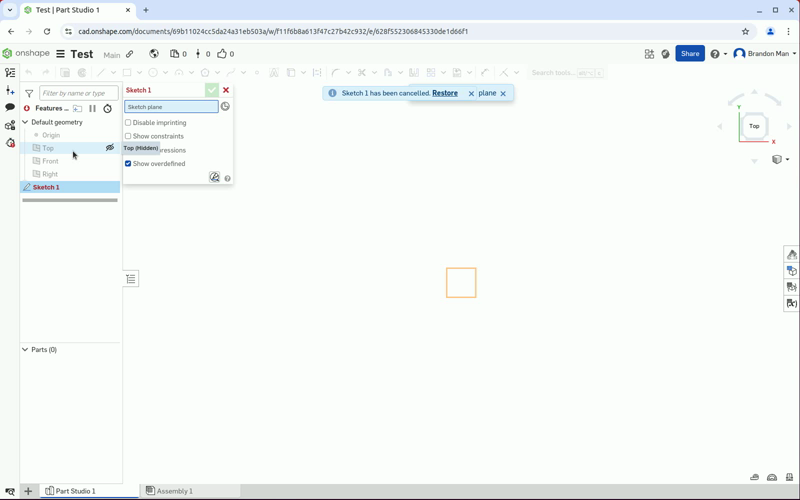
click(73, 150)
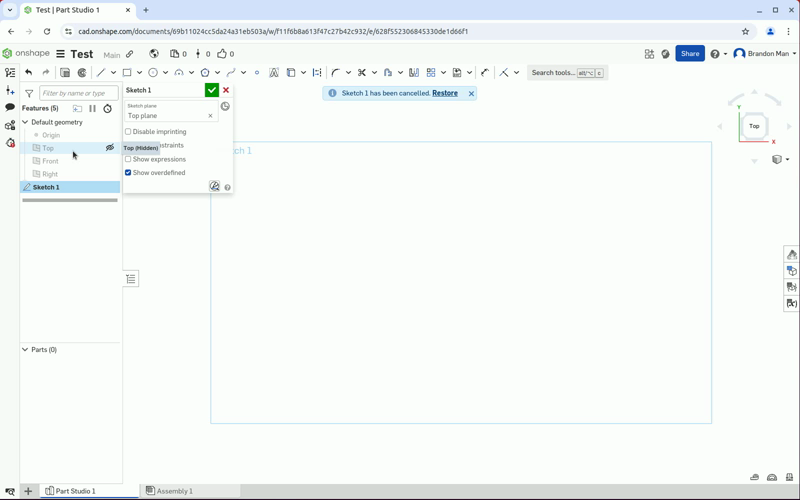
mouse_move(73, 352)
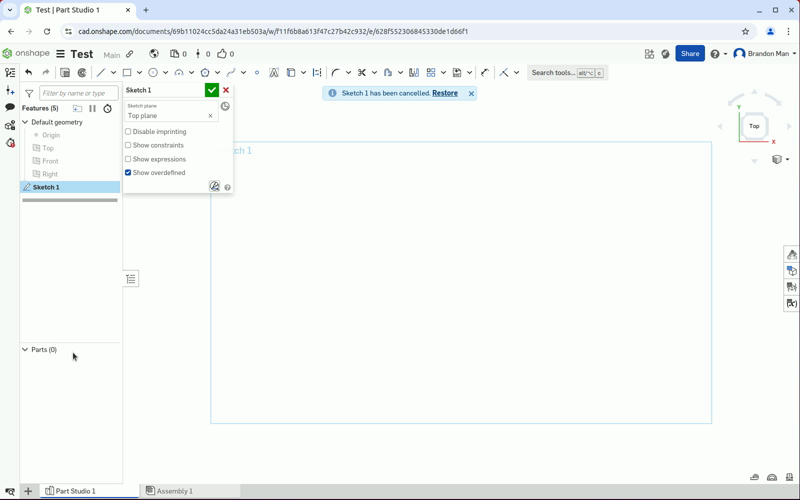
key(y)
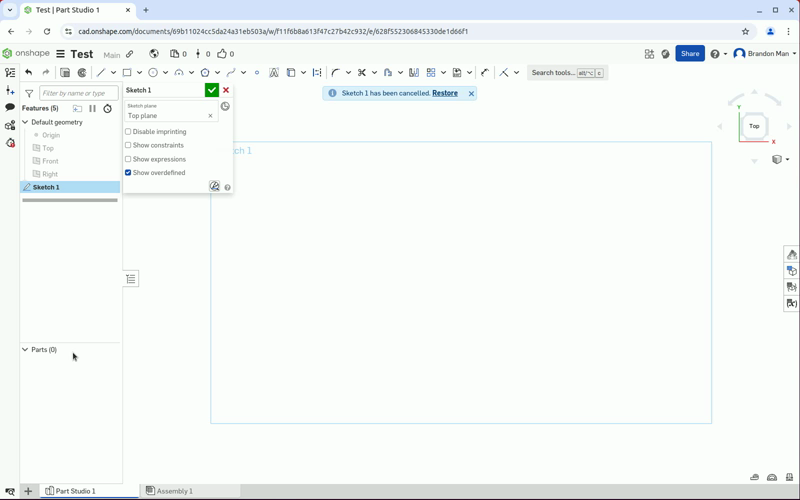
key(l)
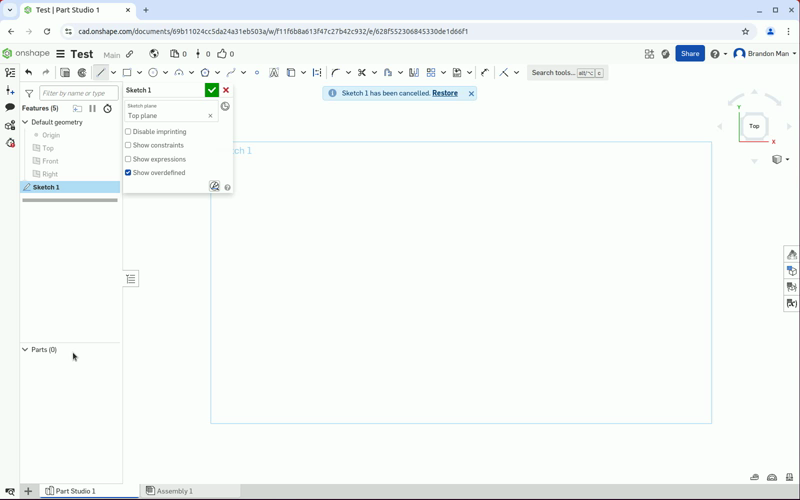
key_down(shift)
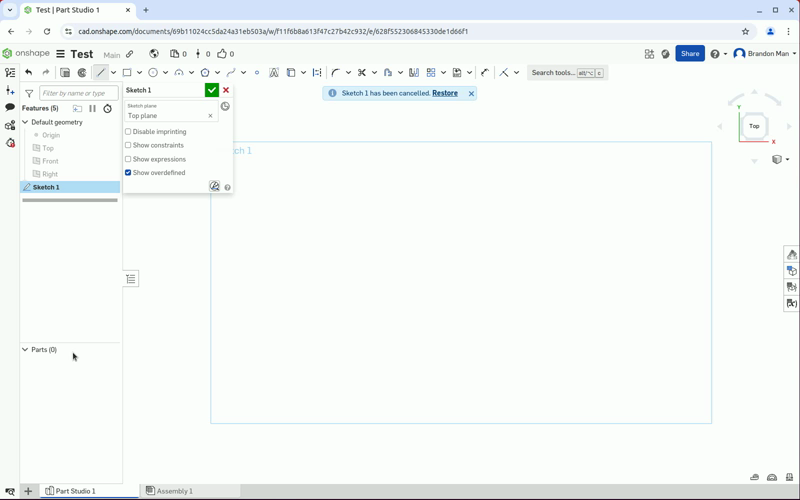
mouse_move(348, 353)
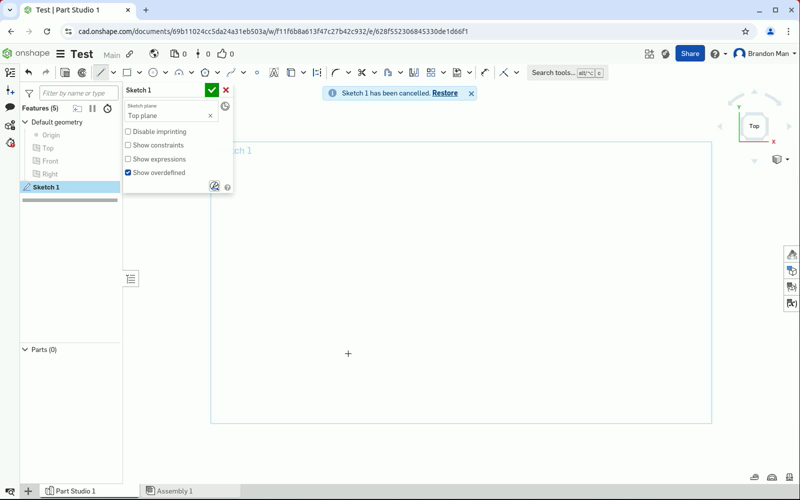
click(348, 353)
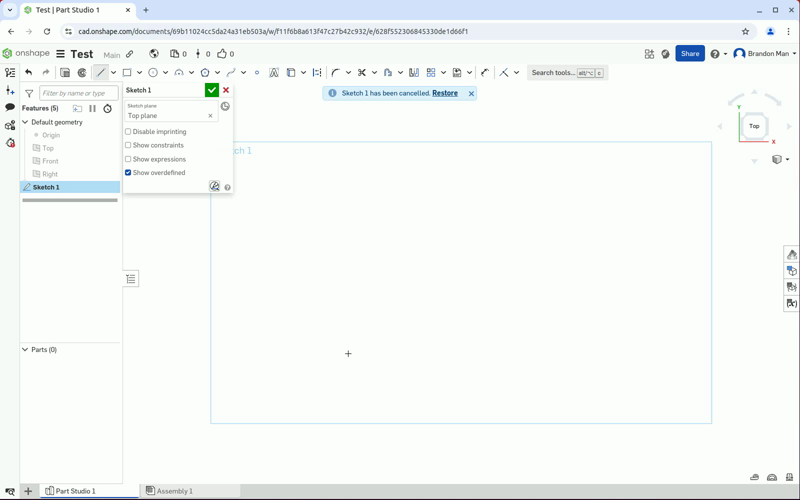
key_up(shift)
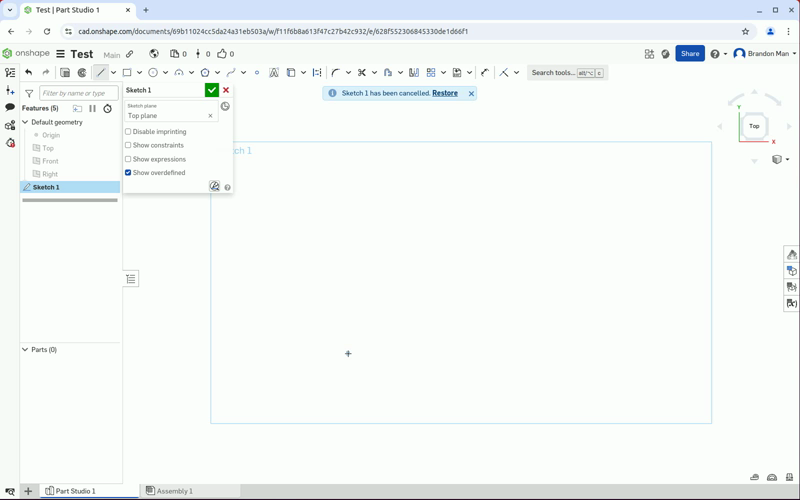
key_down(shift)
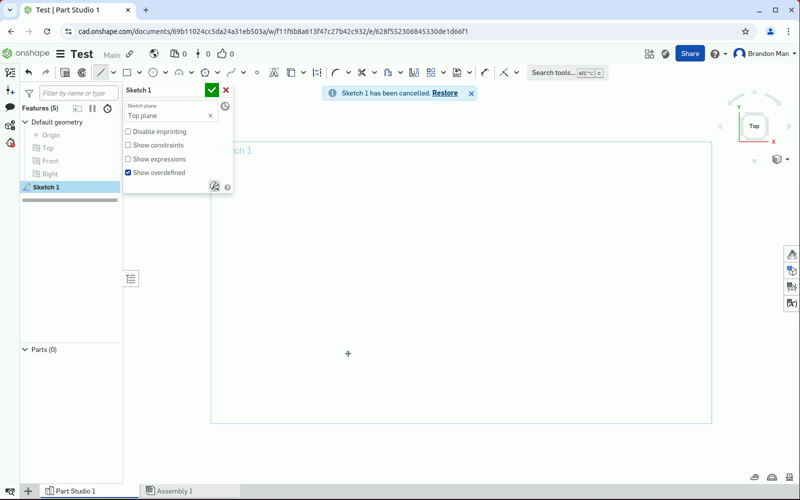
mouse_move(572, 353)
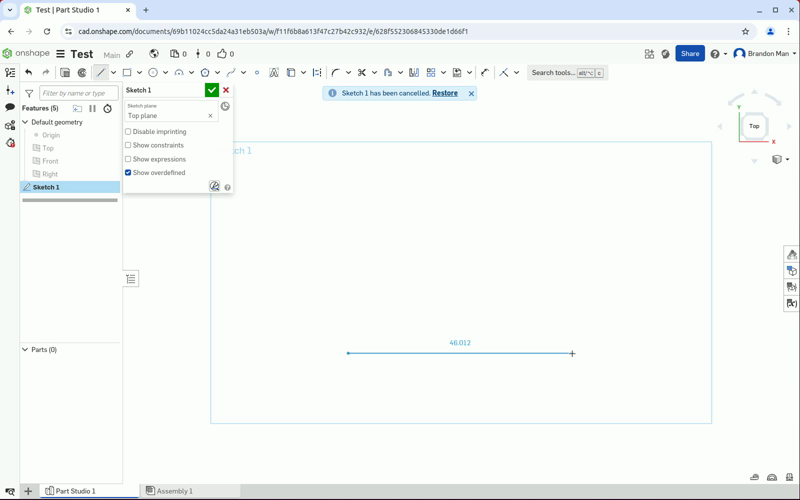
click(572, 353)
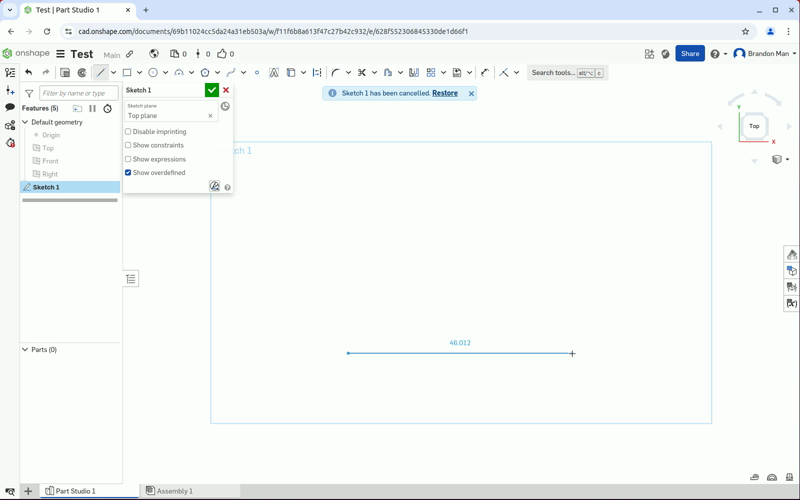
key_up(shift)
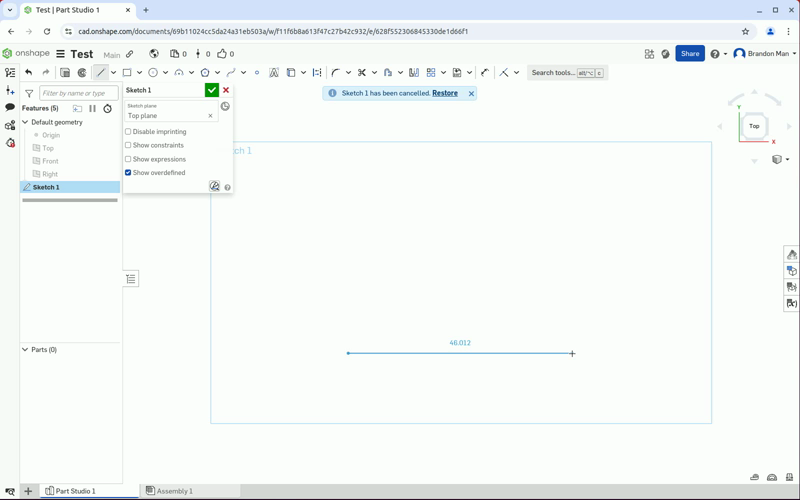
key_down(shift)
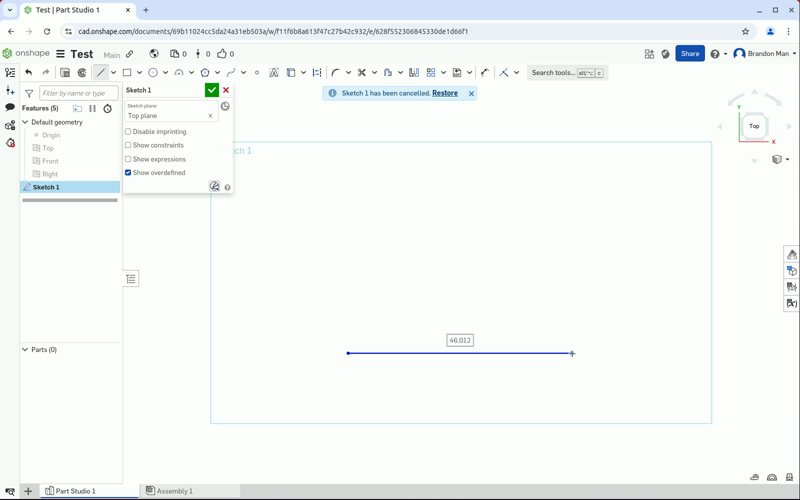
mouse_move(572, 214)
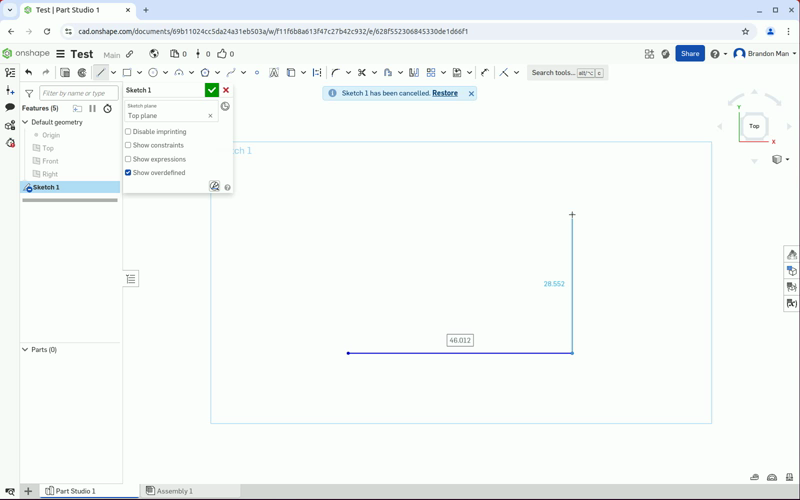
click(572, 214)
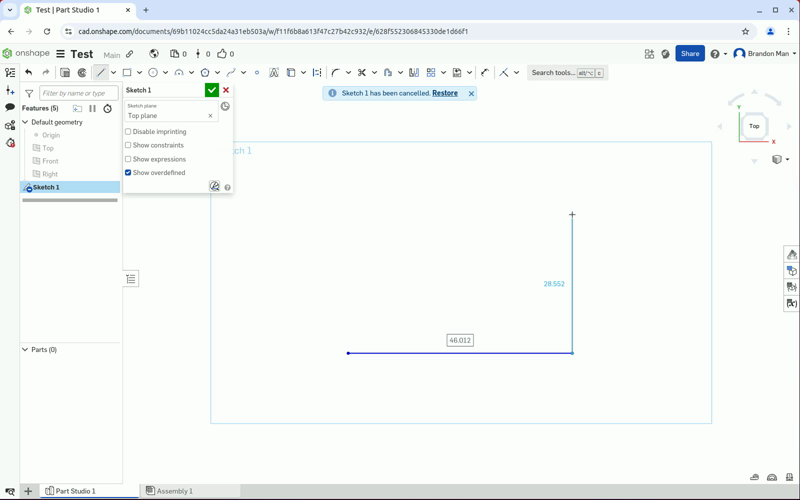
key_up(shift)
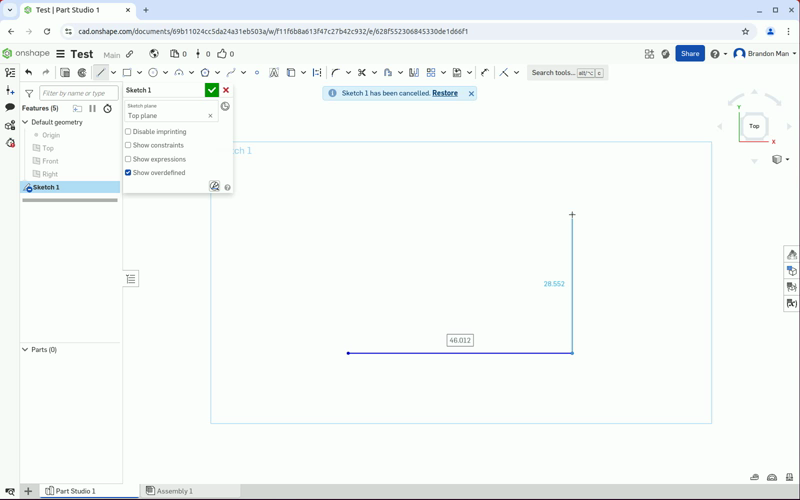
key_down(shift)
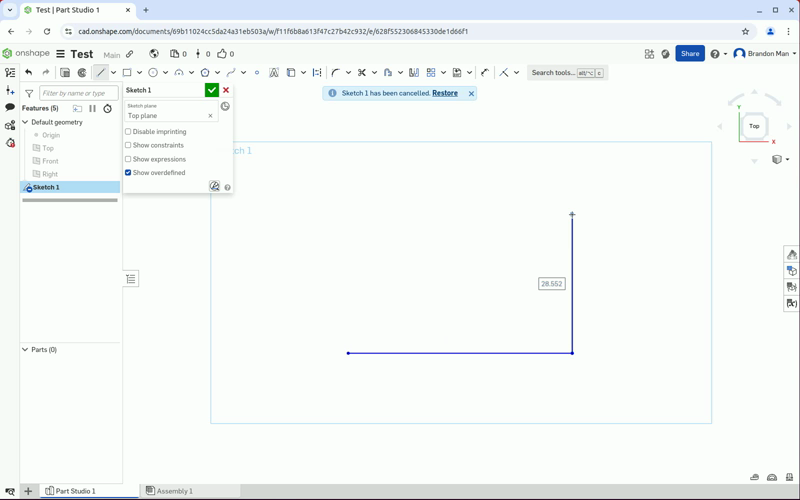
mouse_move(348, 214)
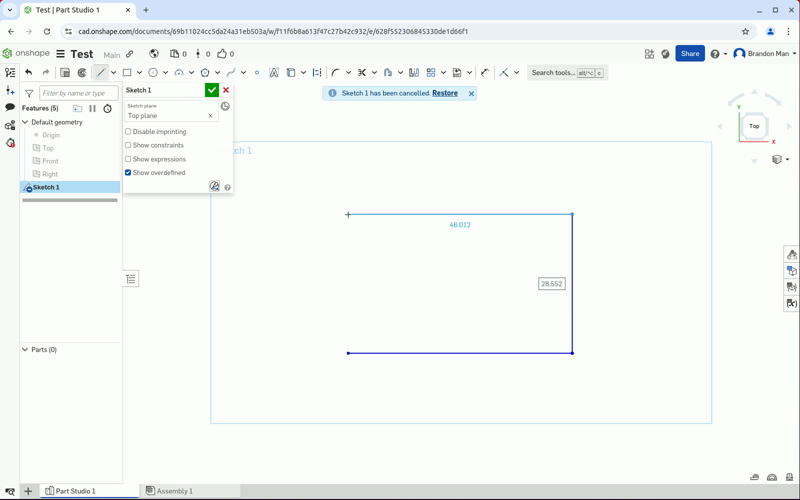
click(348, 214)
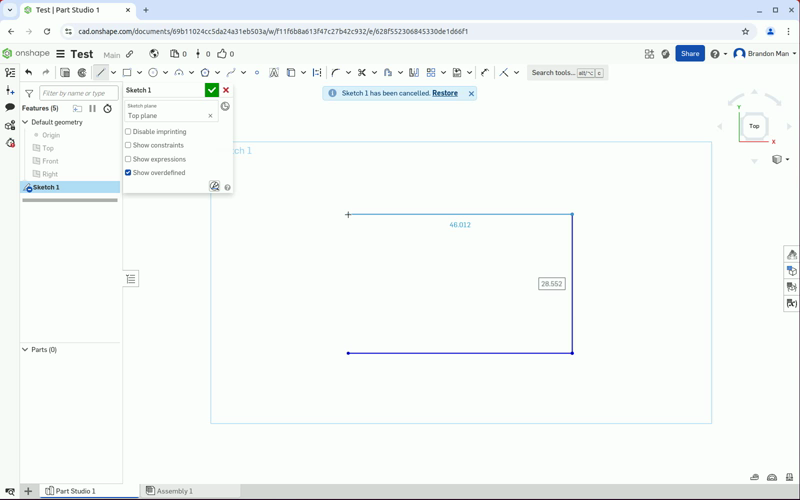
key_up(shift)
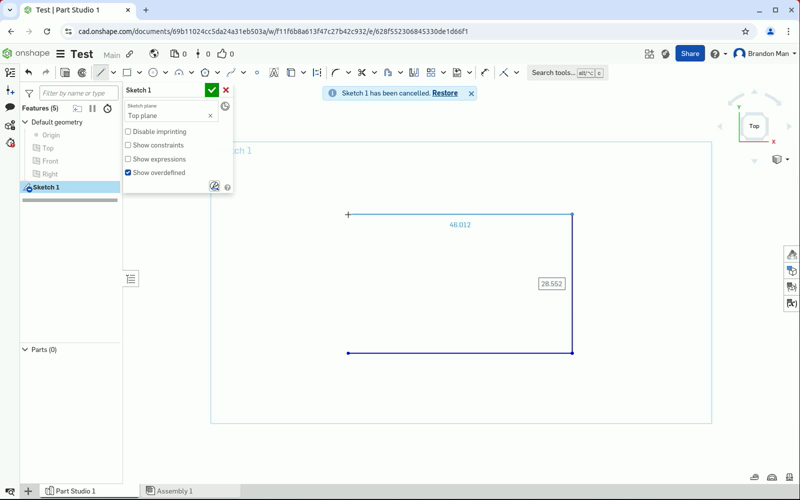
key_down(shift)
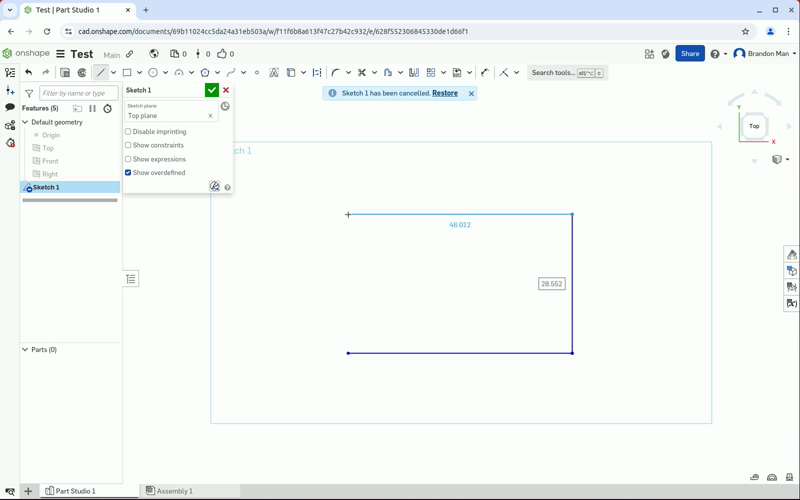
mouse_move(348, 353)
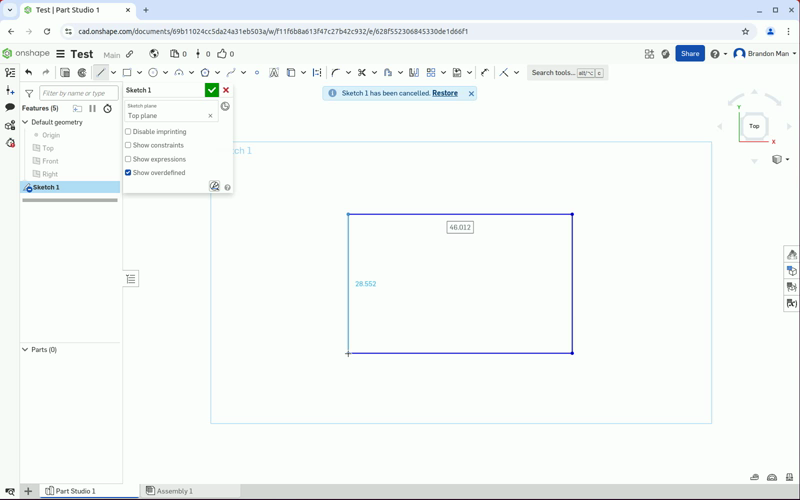
key_up(shift)
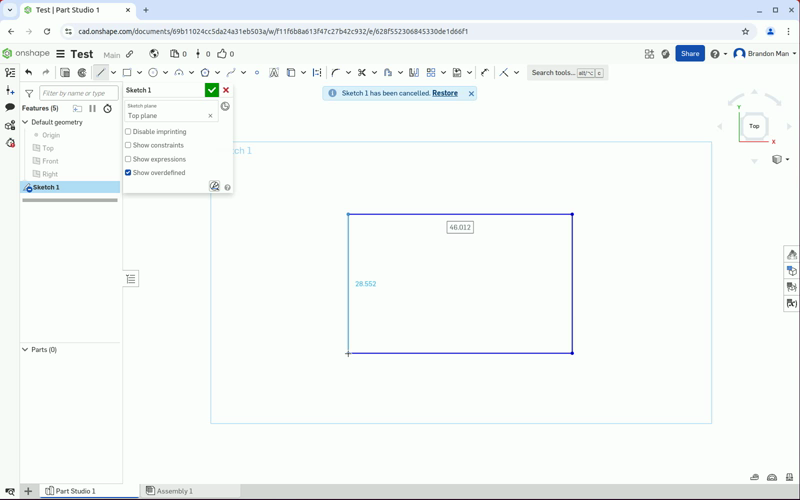
click(348, 353)
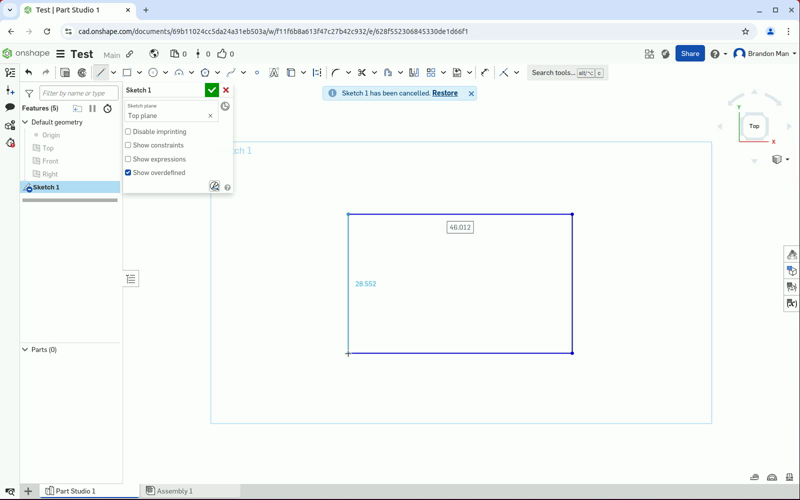
key(esc)
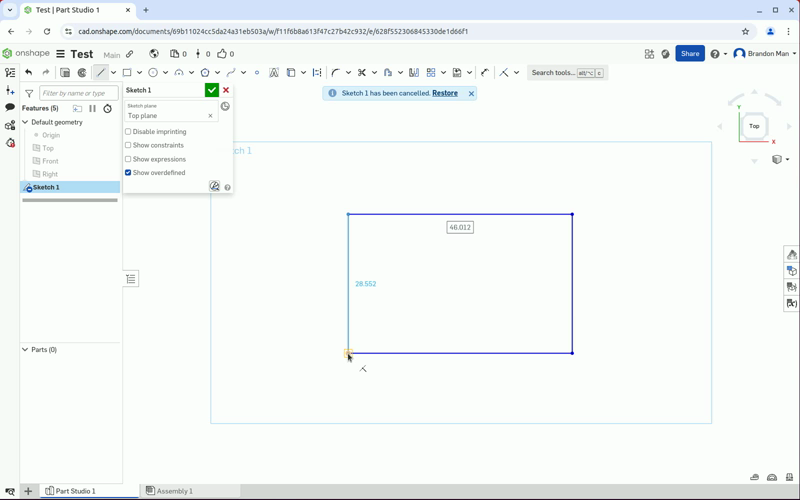
mouse_move(506, 303)
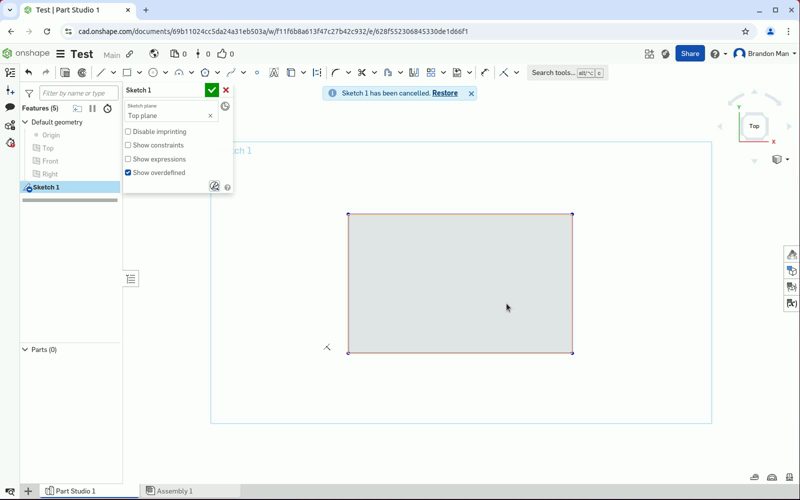
click(506, 303)
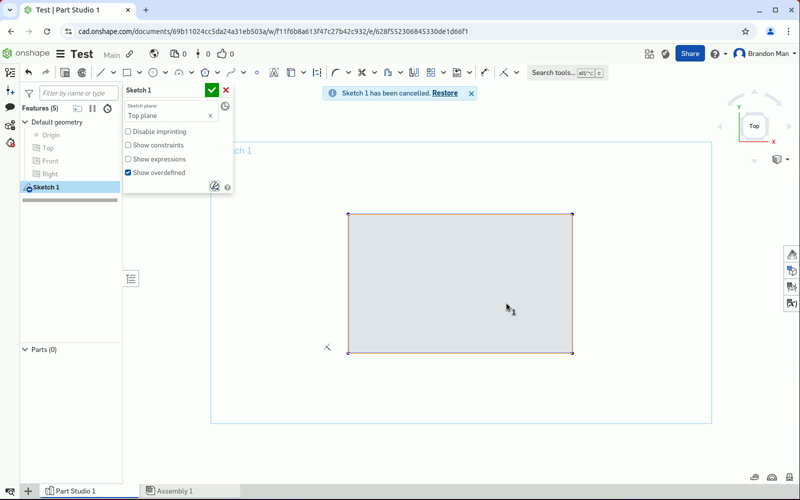
mouse_move(73, 352)
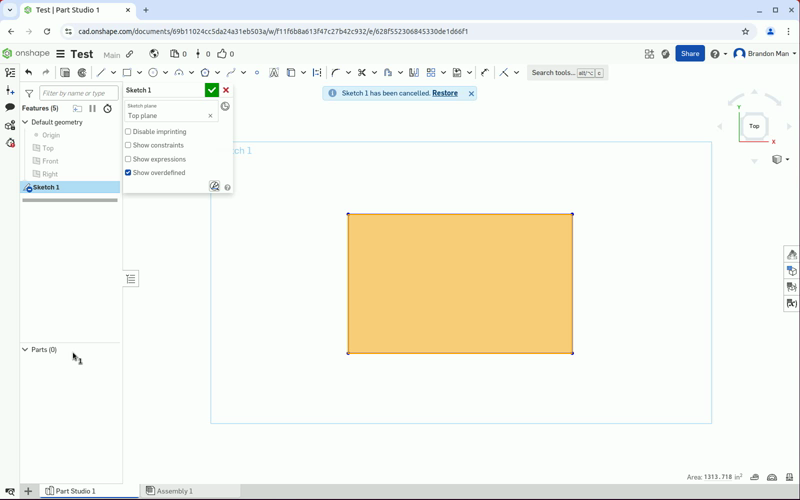
key(shift+y)
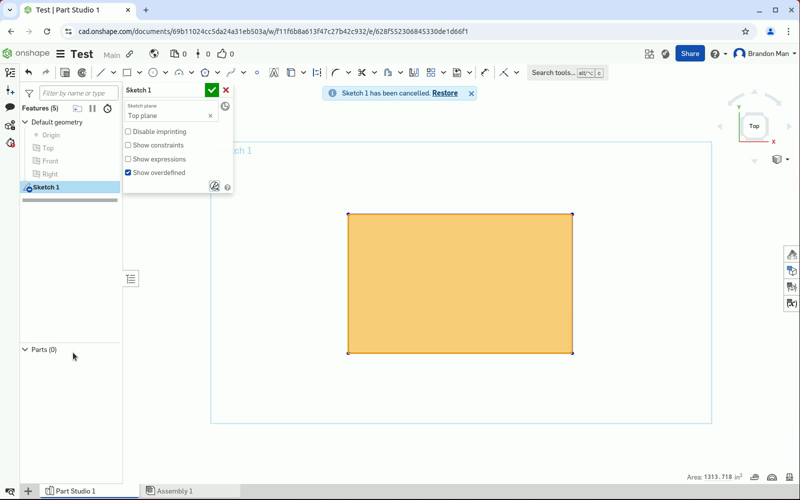
key(shift+e)
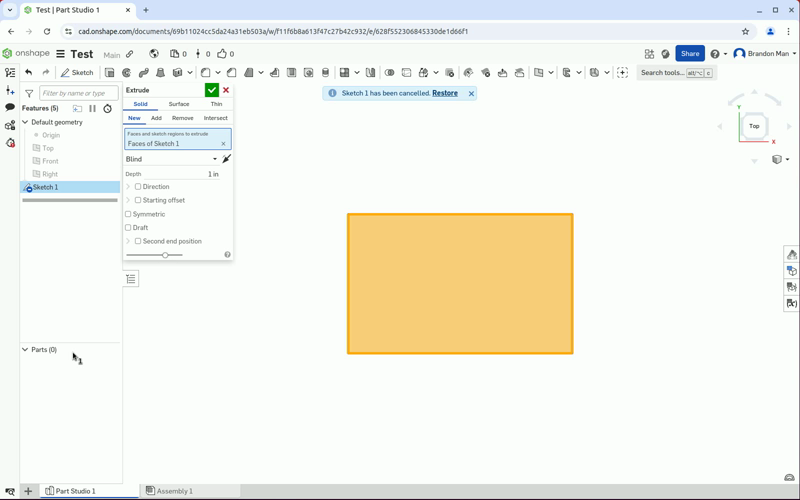
mouse_move(143, 106)
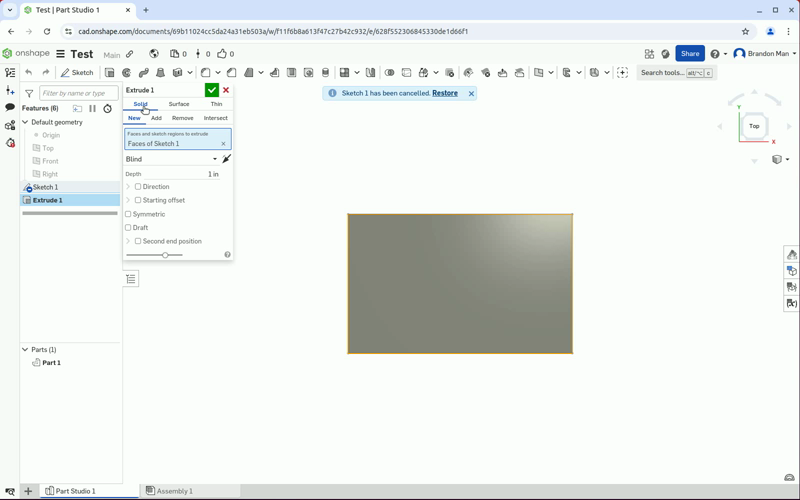
click(143, 106)
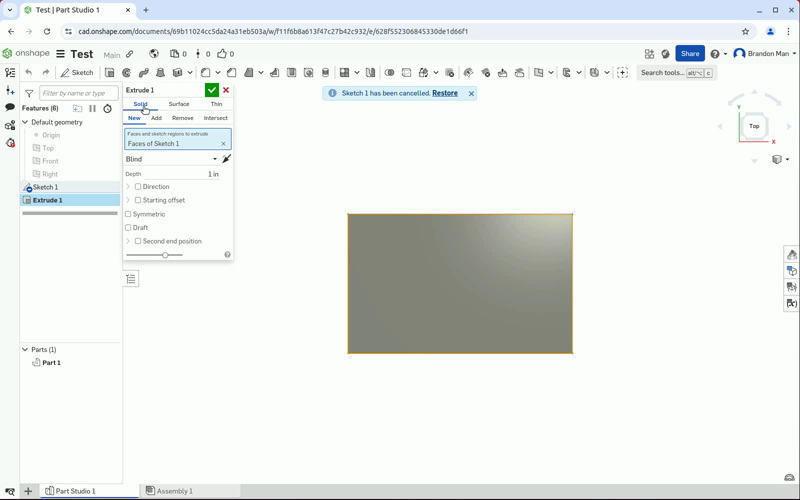
mouse_move(137, 120)
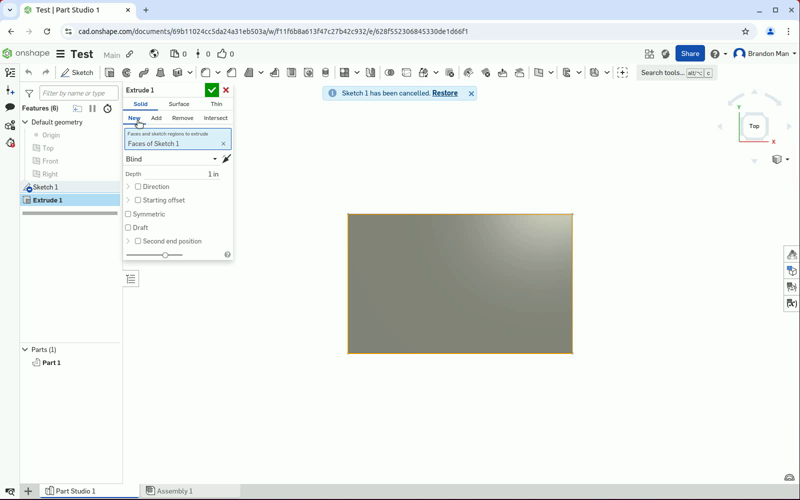
click(137, 120)
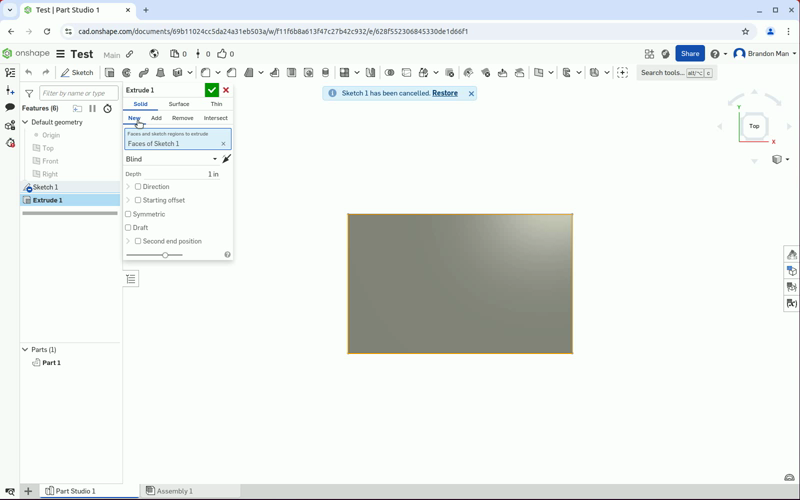
key(tab, 4)
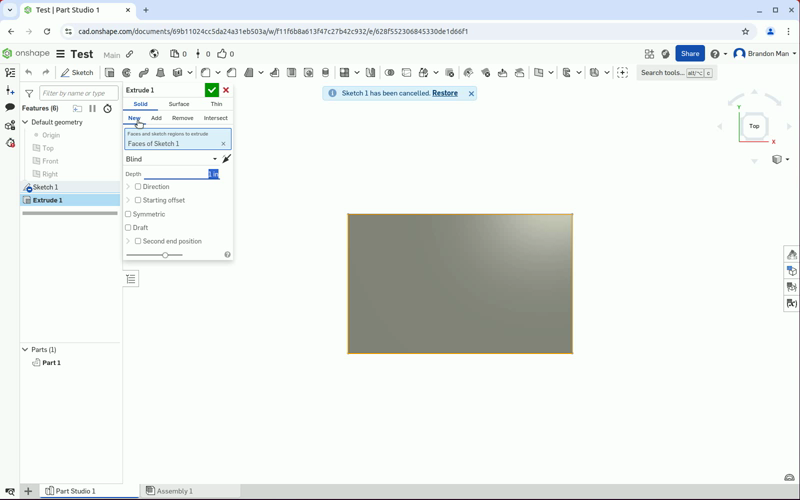
text(3.37)
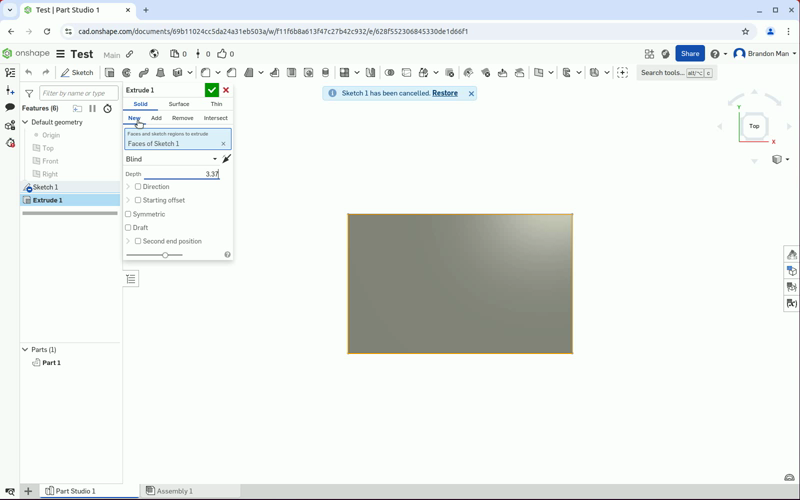
key(enter)
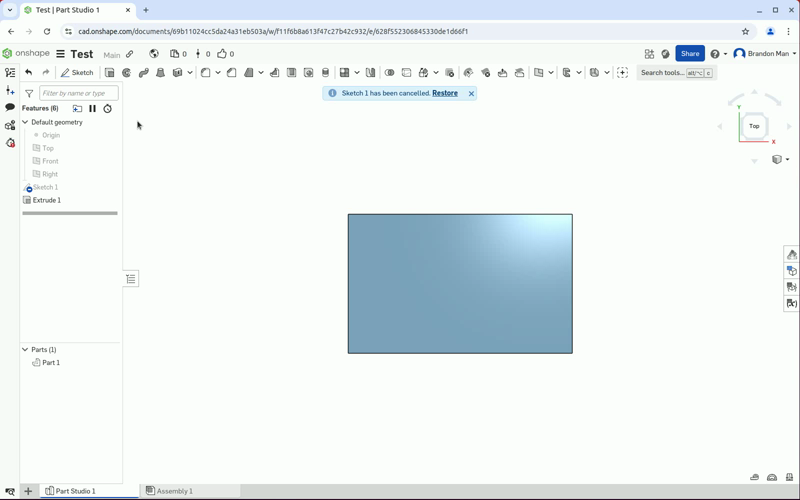
key(shift+h)
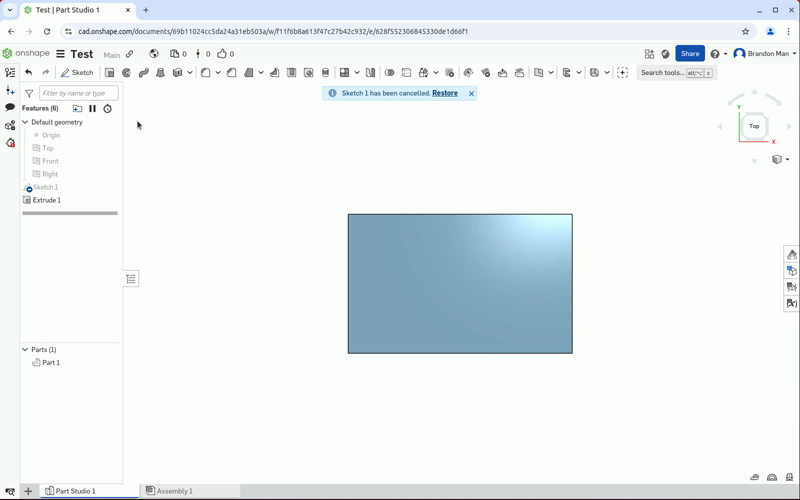
key(shift+h)
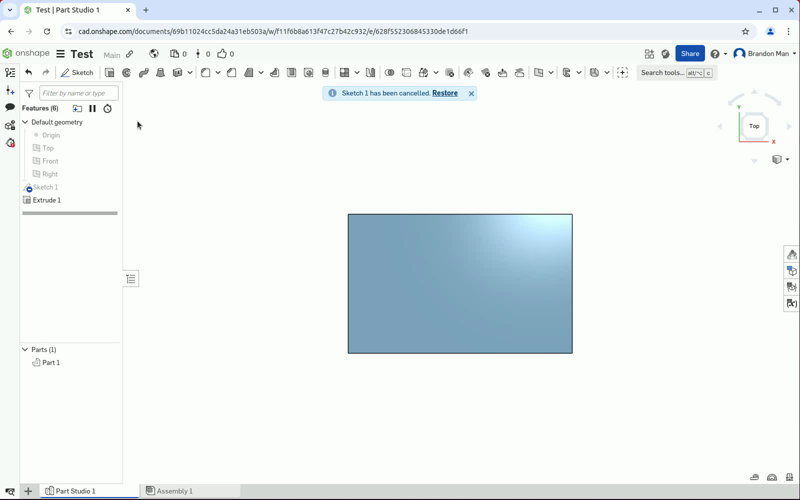
mouse_move(73, 189)
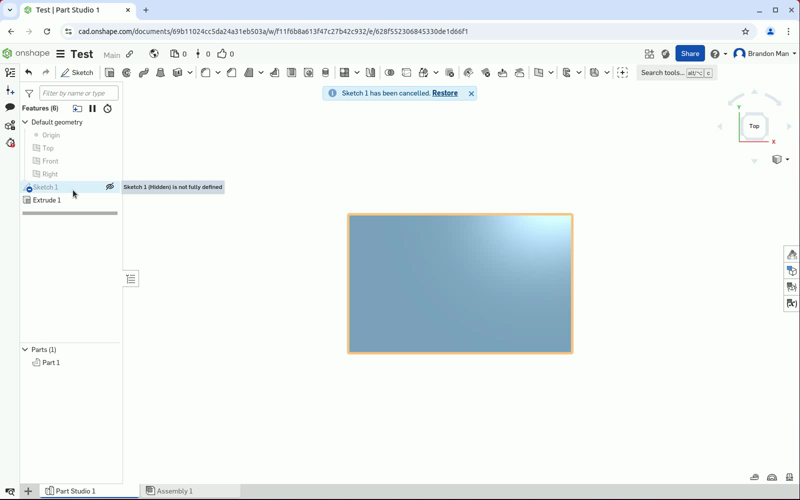
click(73, 189)
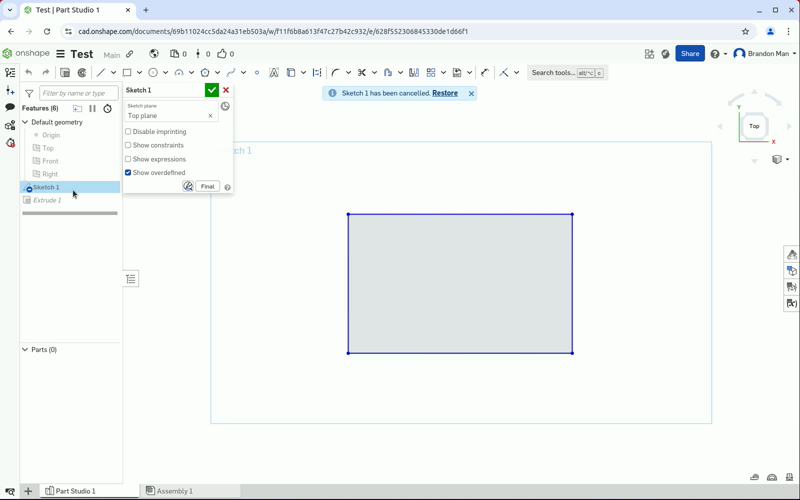
mouse_move(229, 92)
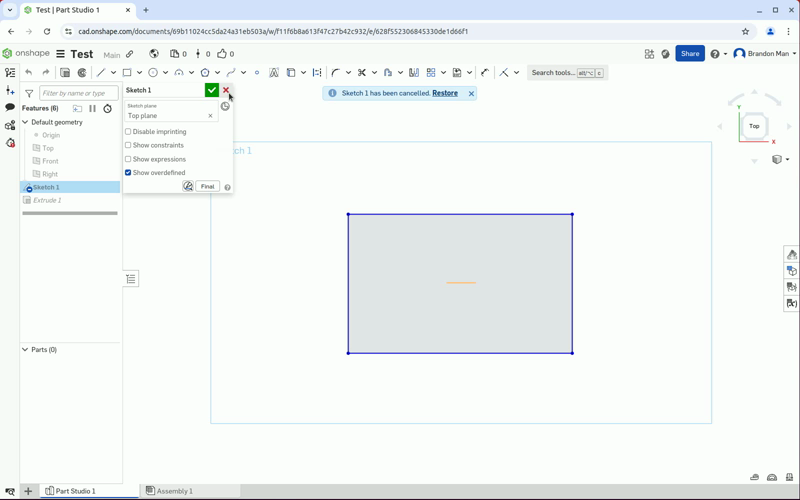
click(229, 92)
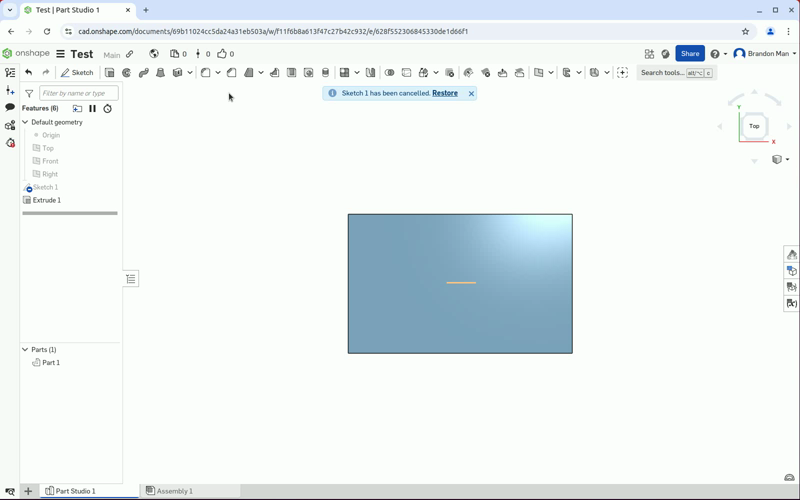
mouse_move(541, 75)
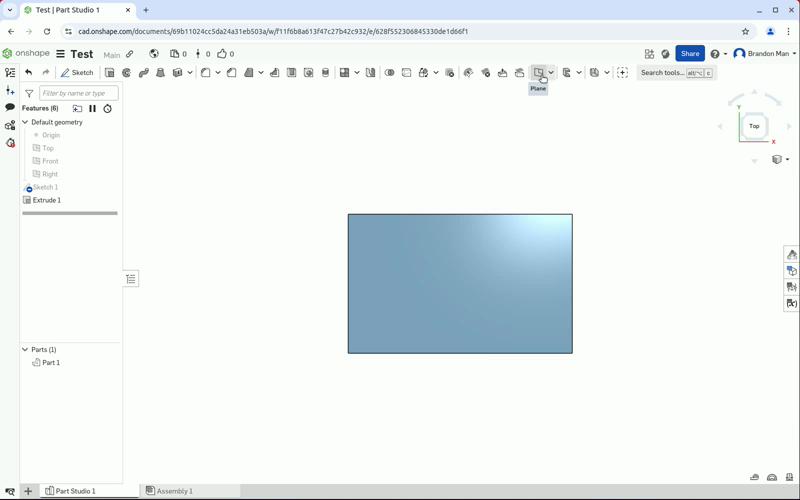
click(541, 75)
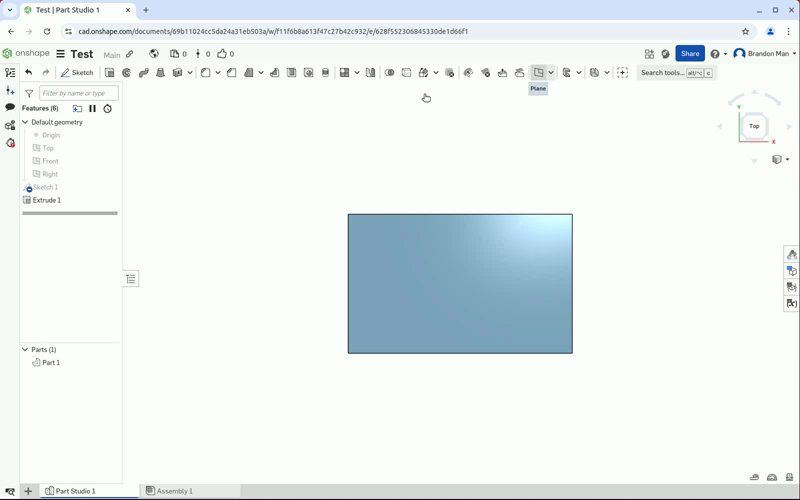
mouse_move(73, 150)
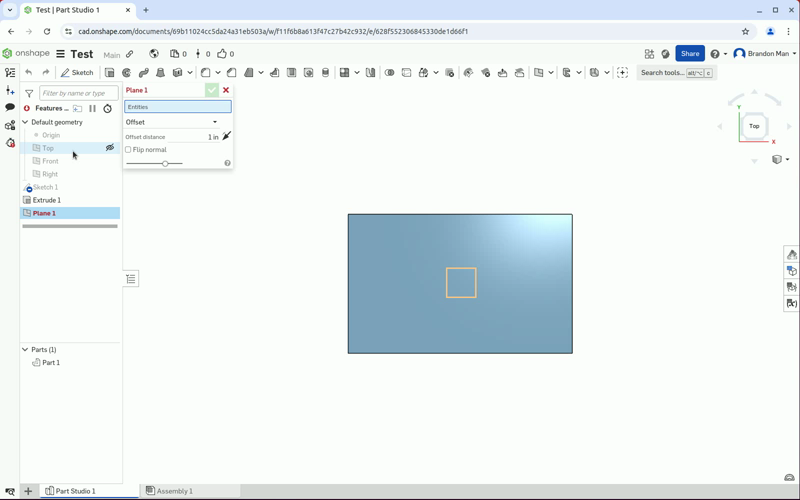
click(73, 150)
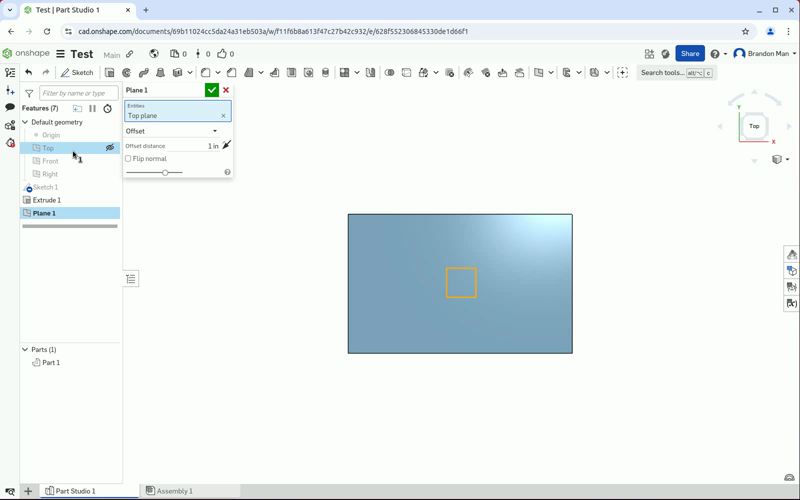
key(tab, 2)
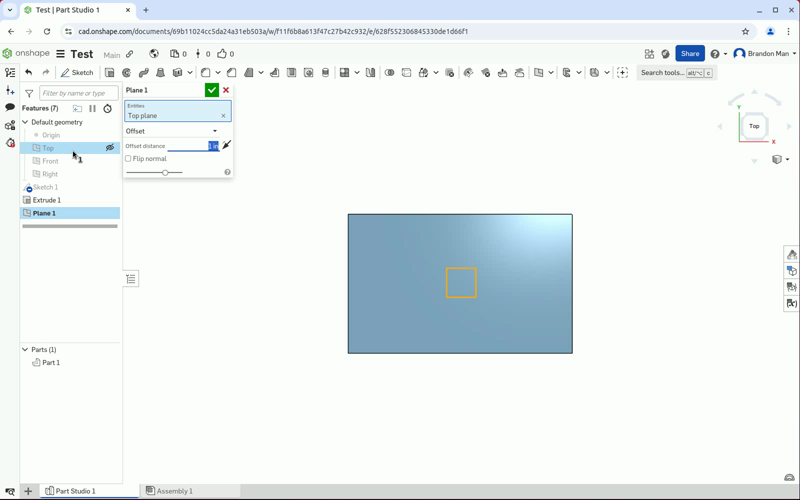
text(3.358)
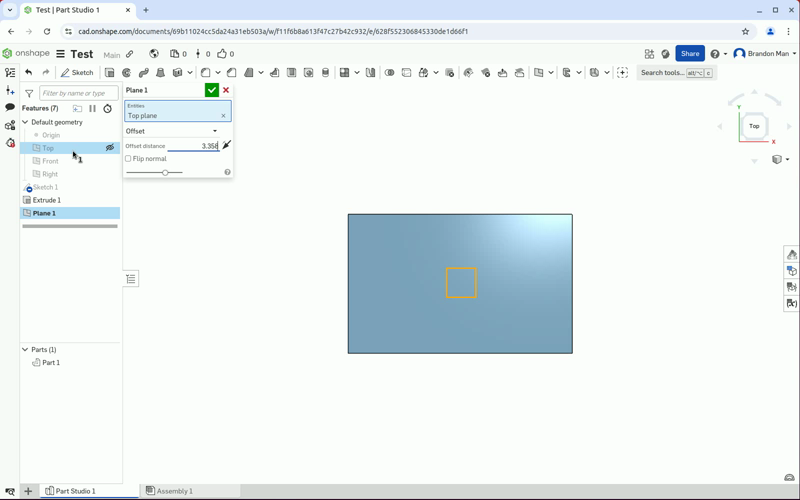
key(enter, 2)
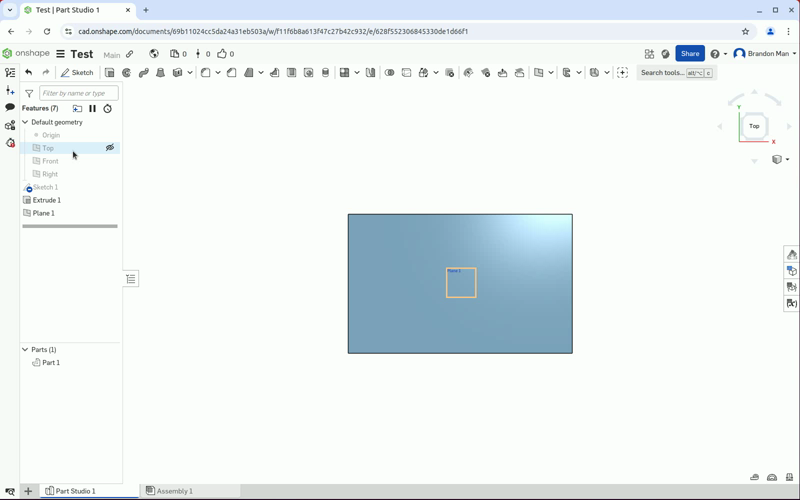
key(shift+s)
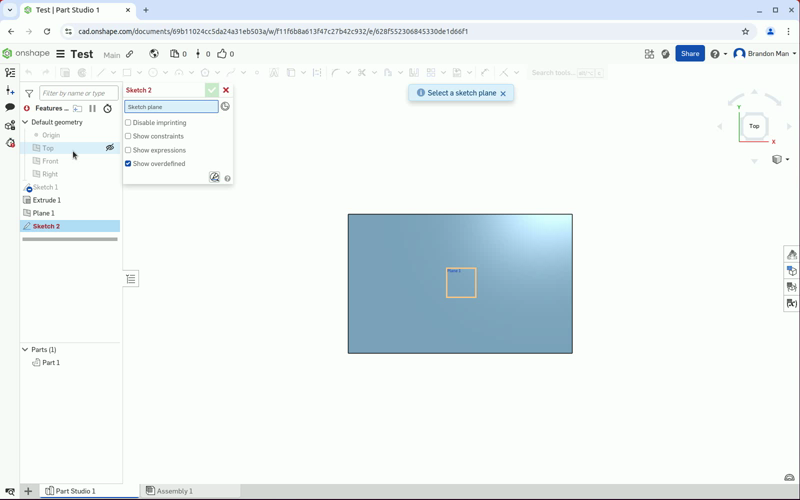
mouse_move(73, 215)
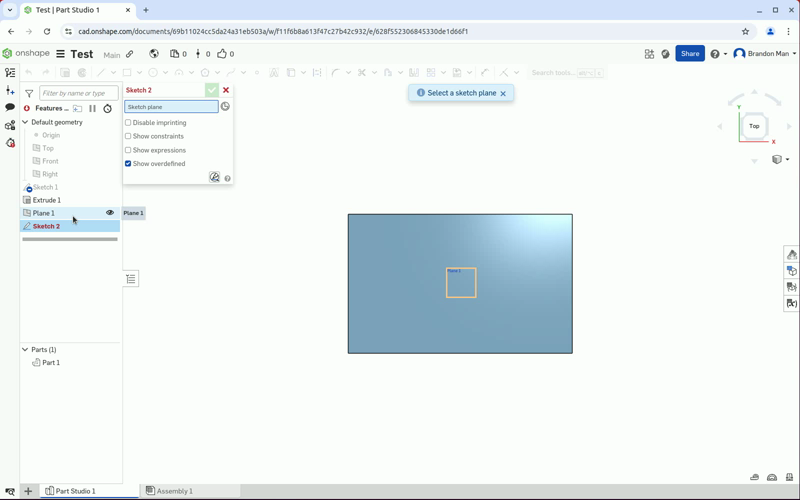
click(73, 215)
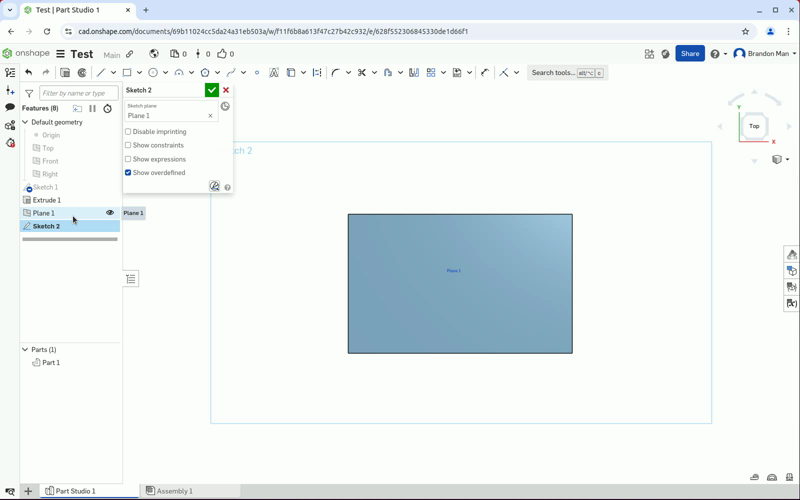
mouse_move(73, 352)
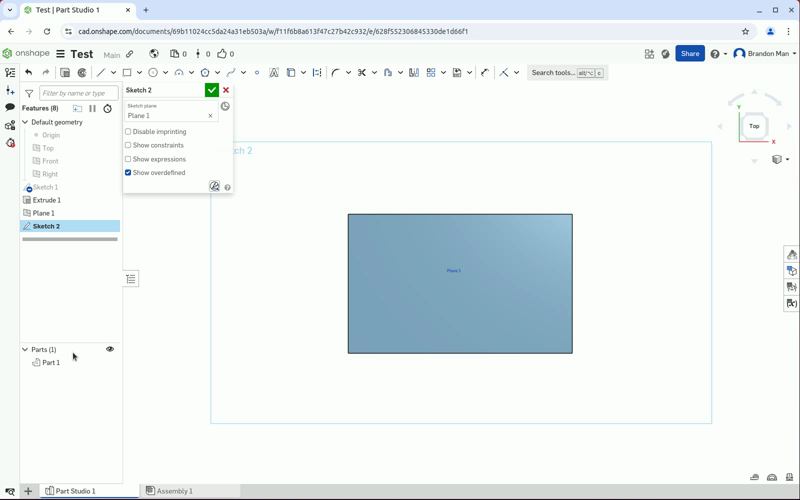
key(y)
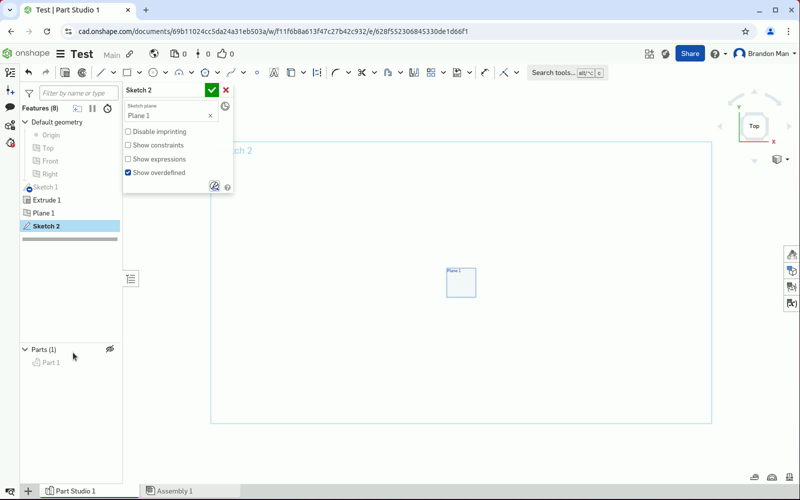
key(l)
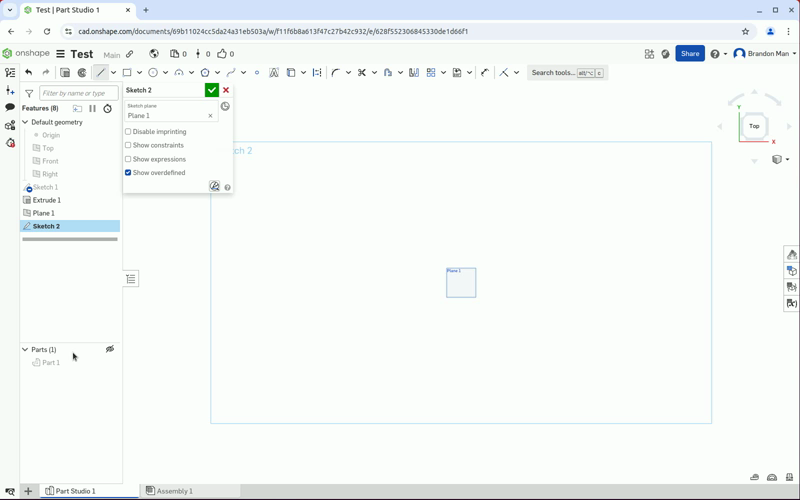
key_down(shift)
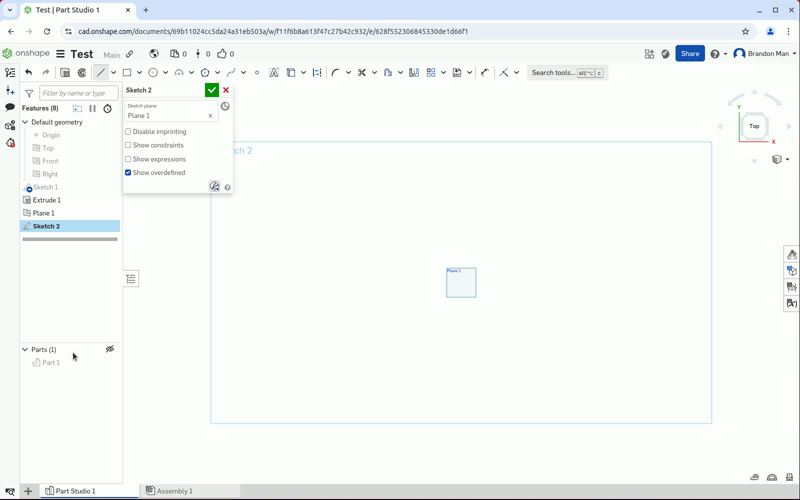
mouse_move(359, 341)
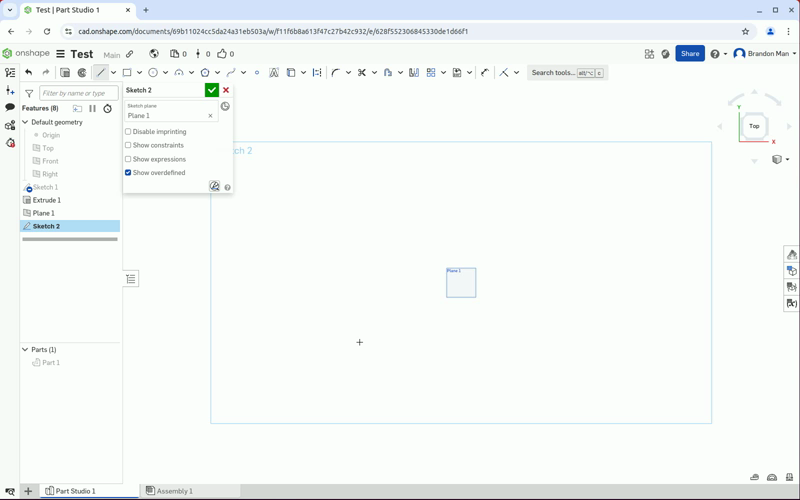
click(359, 341)
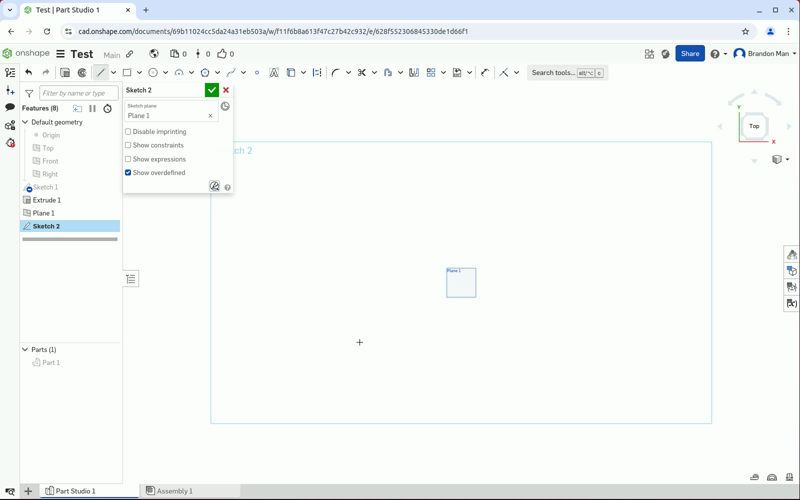
key_up(shift)
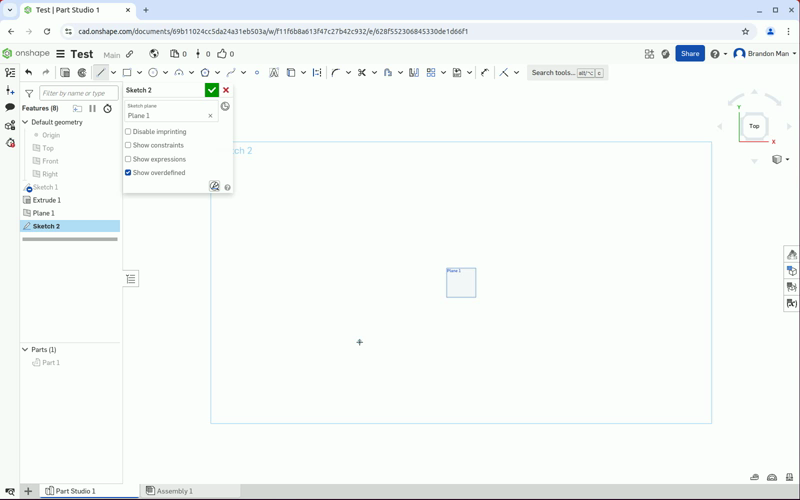
key_down(shift)
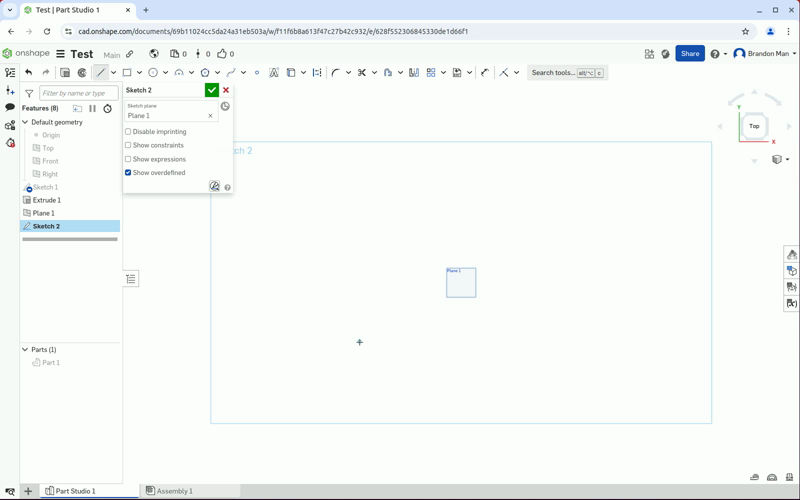
mouse_move(561, 341)
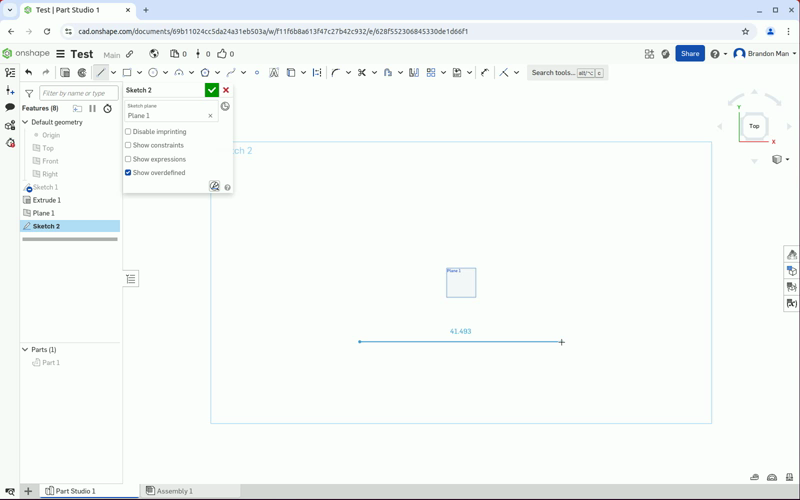
click(561, 341)
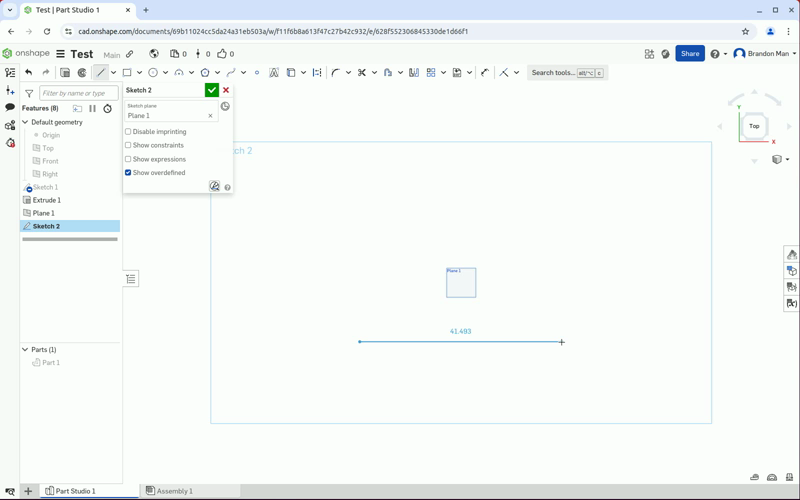
key_up(shift)
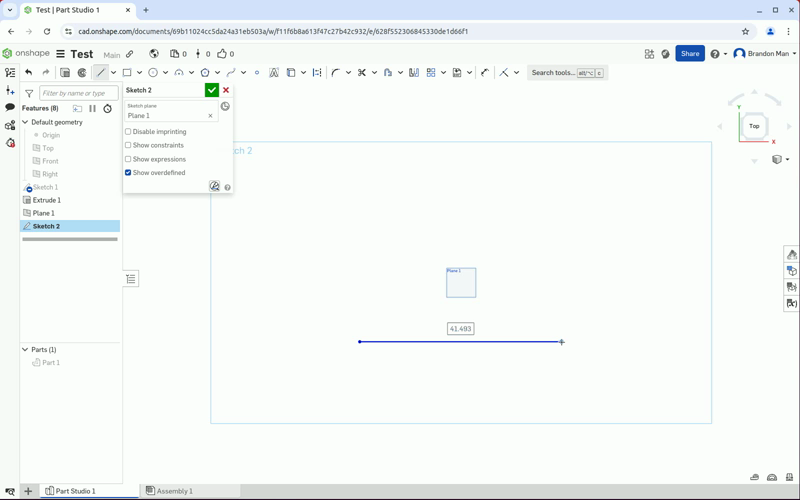
key_down(shift)
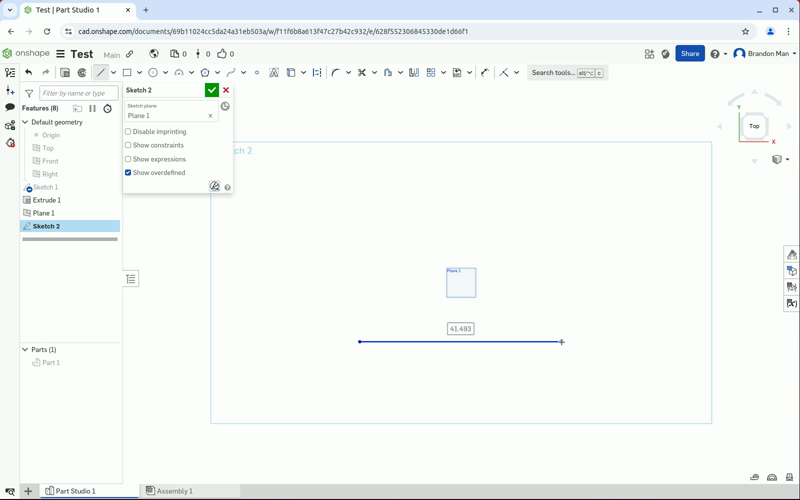
mouse_move(561, 224)
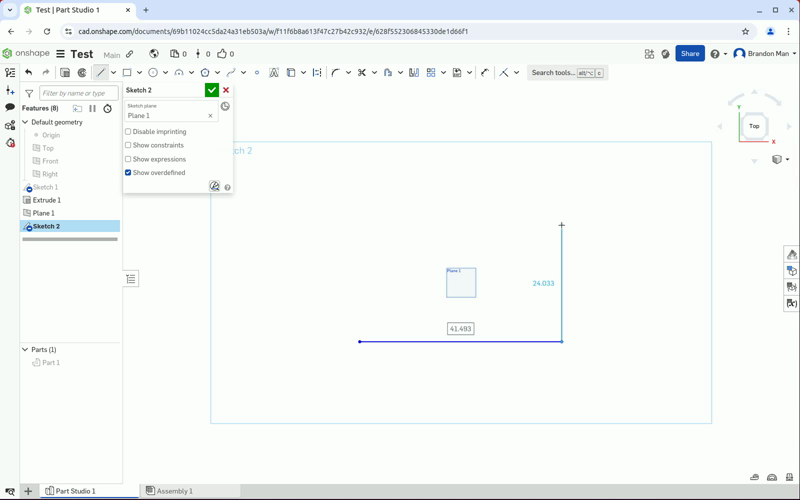
click(561, 224)
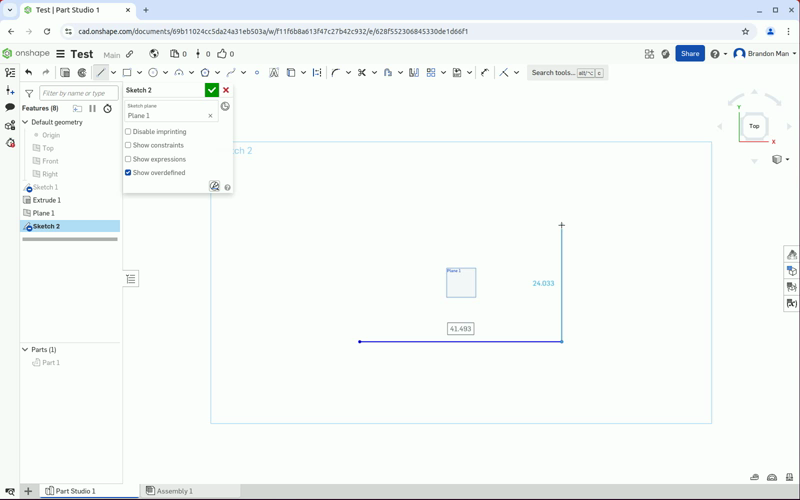
key_up(shift)
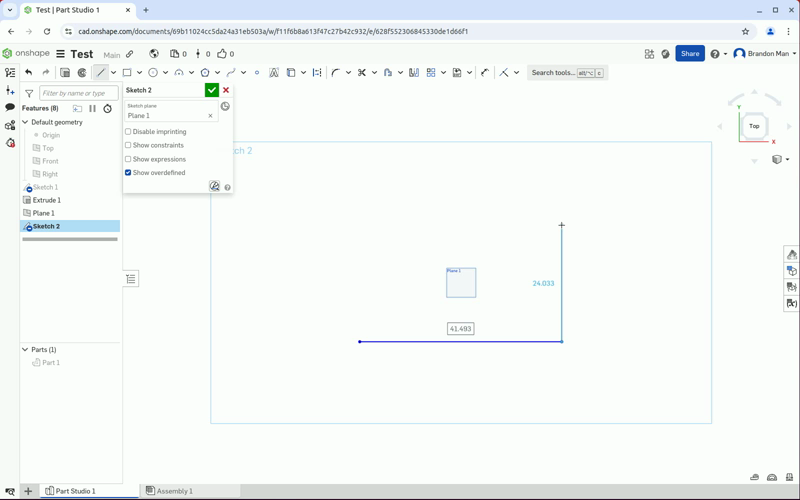
key_down(shift)
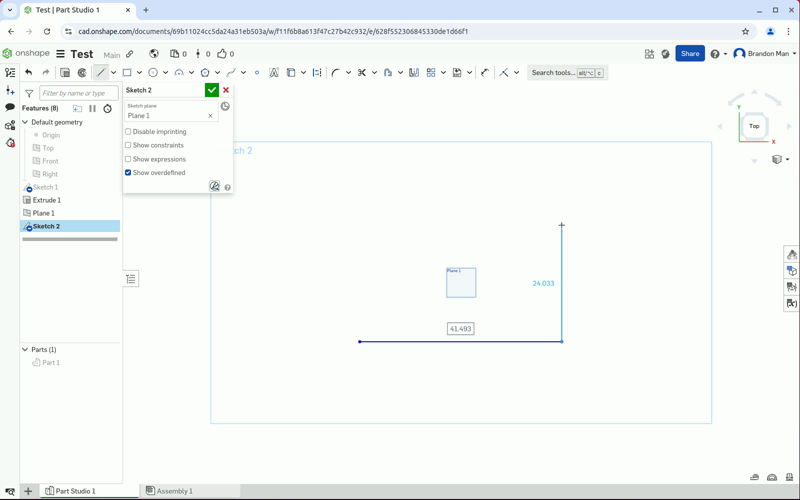
mouse_move(359, 224)
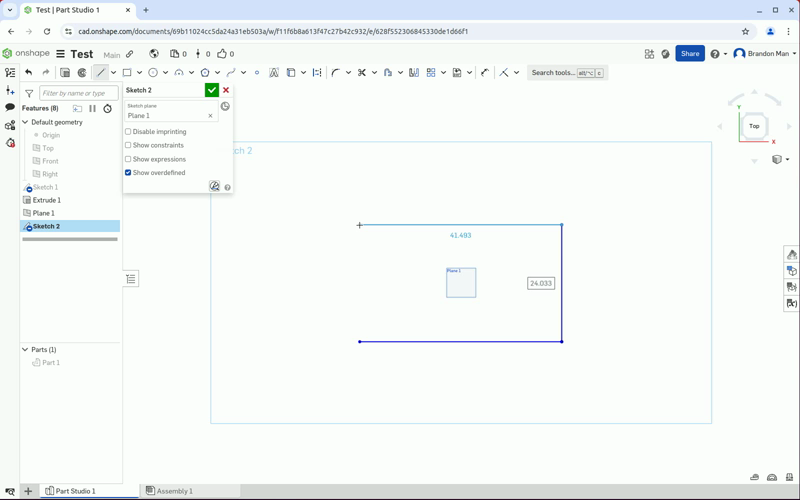
click(359, 224)
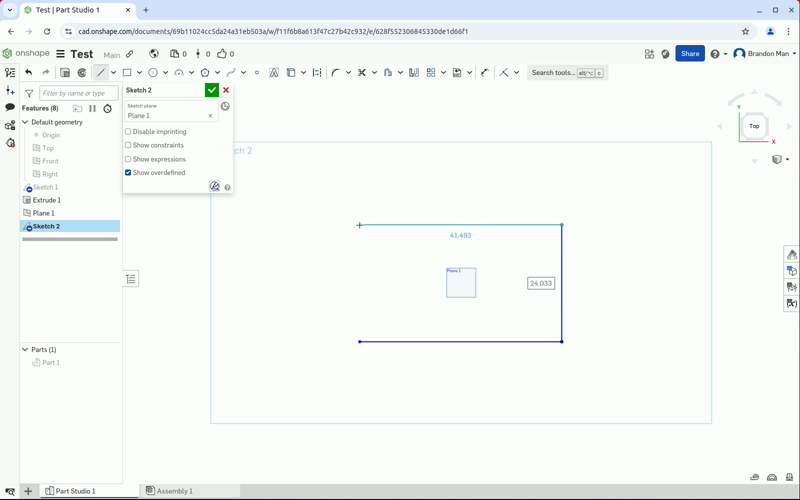
key_up(shift)
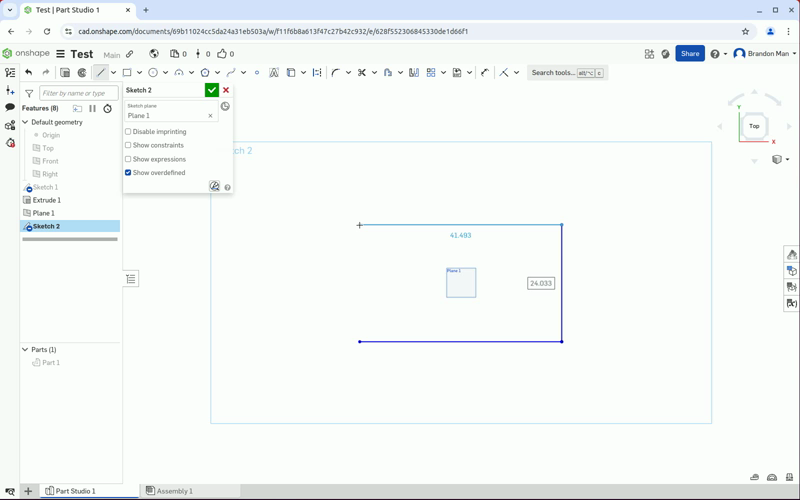
key_down(shift)
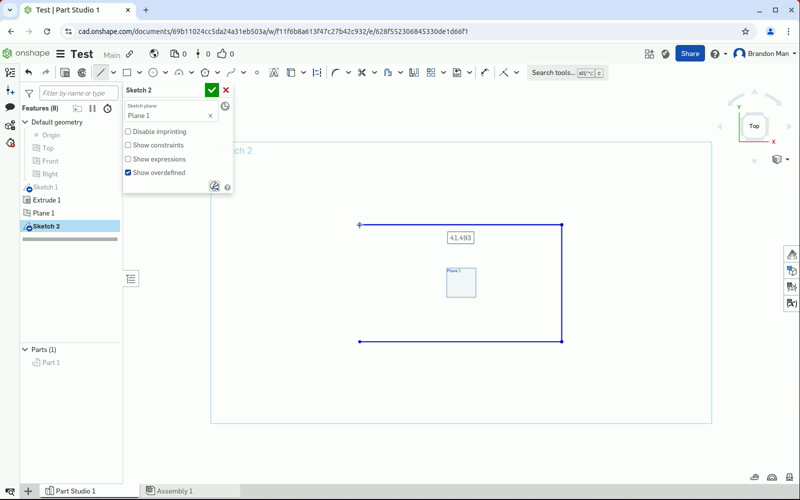
mouse_move(359, 341)
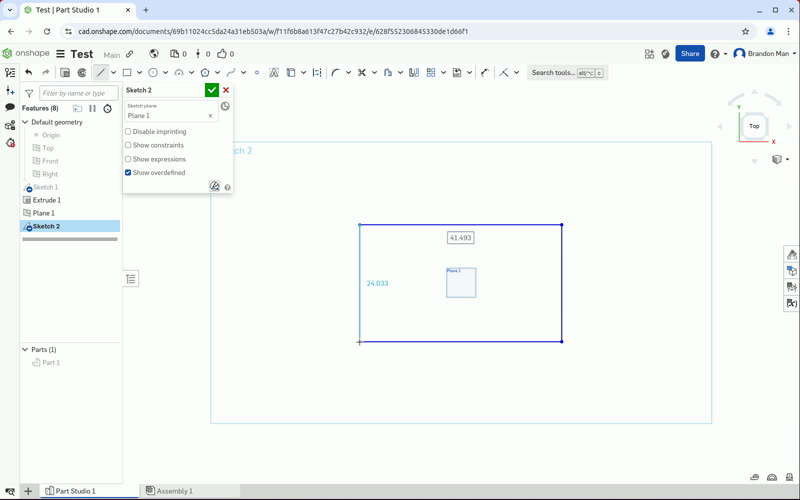
key_up(shift)
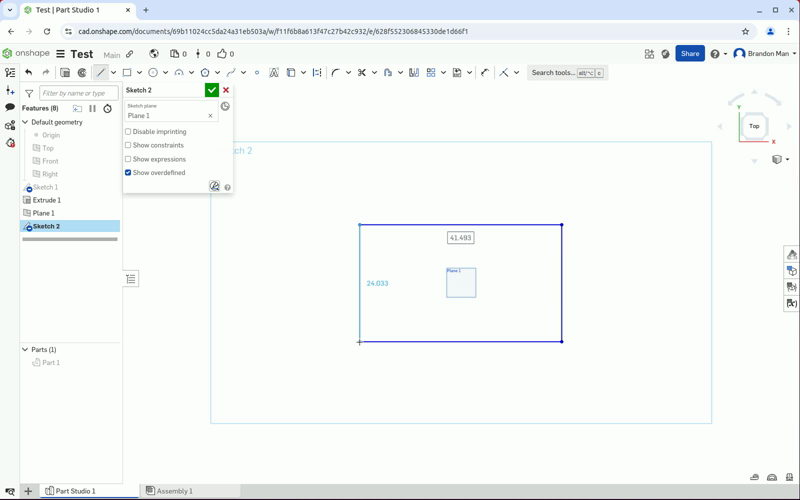
click(359, 341)
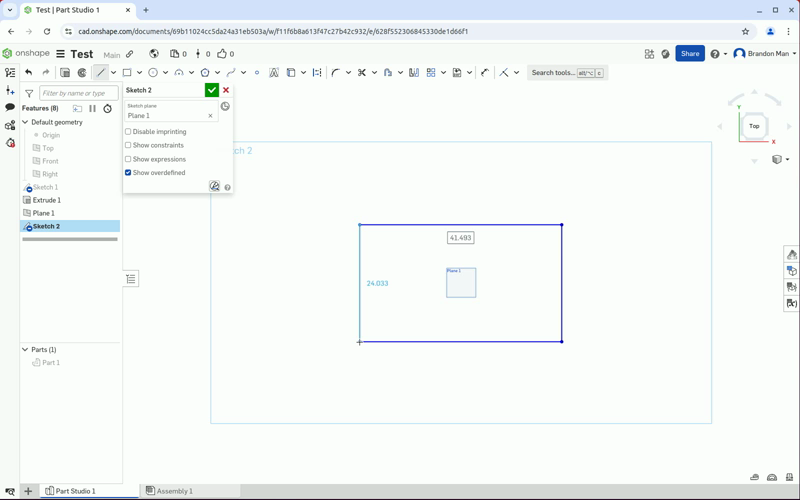
key(esc)
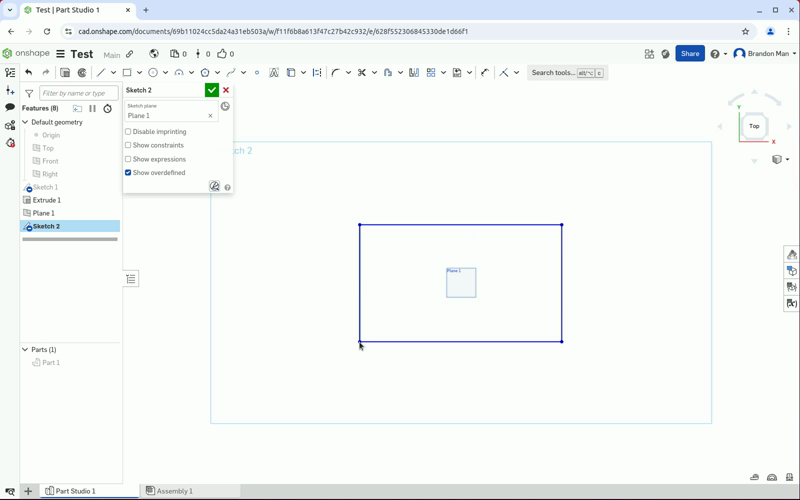
mouse_move(543, 250)
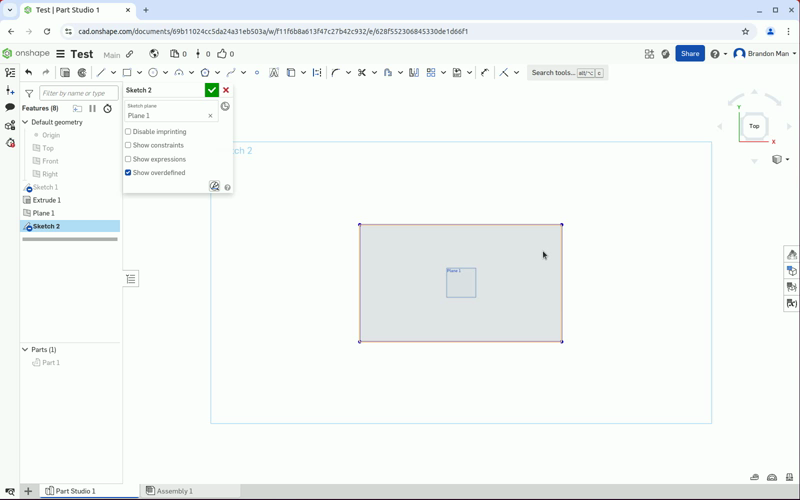
click(543, 250)
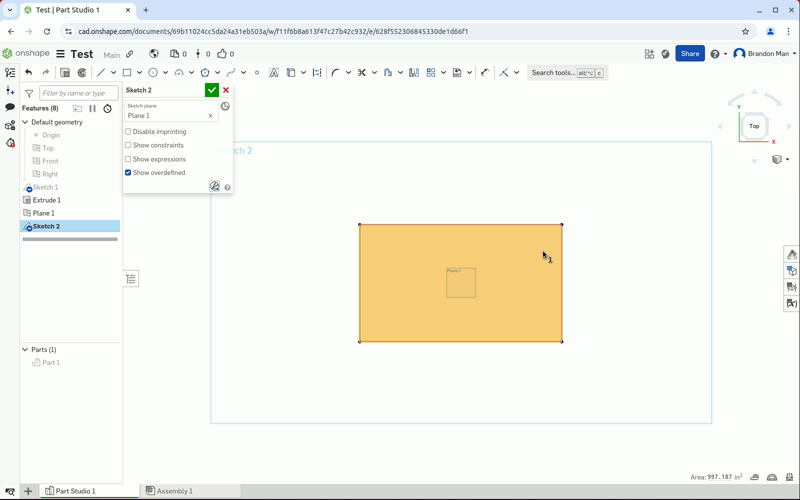
mouse_move(73, 352)
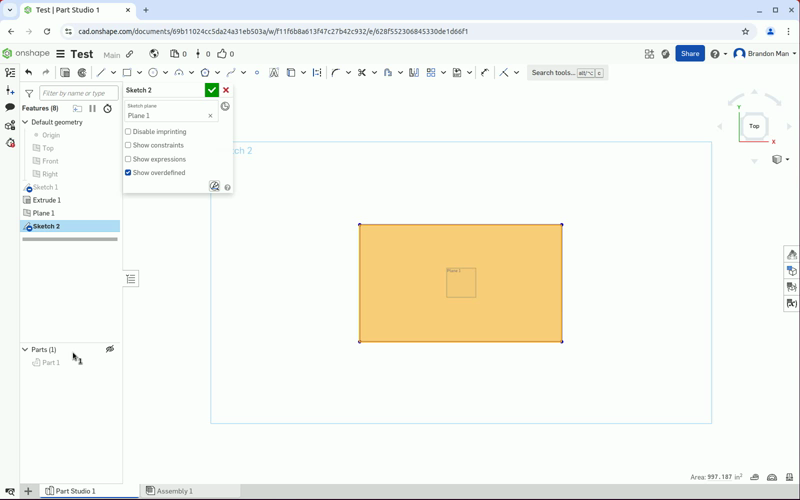
key(shift+y)
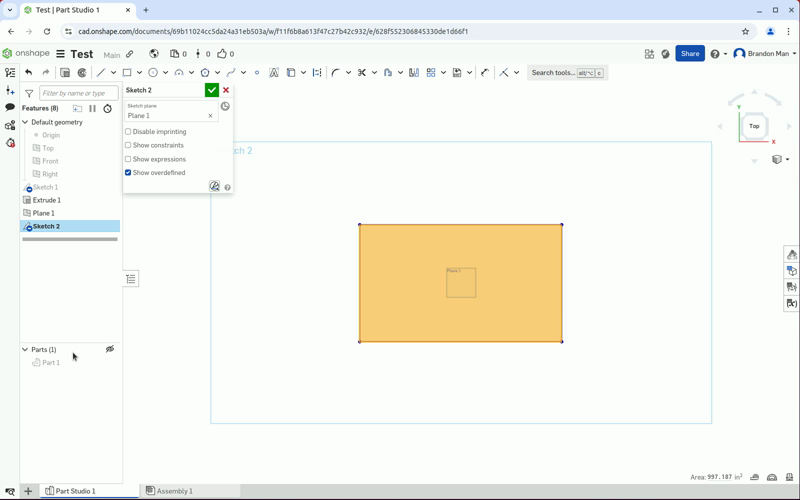
key(shift+e)
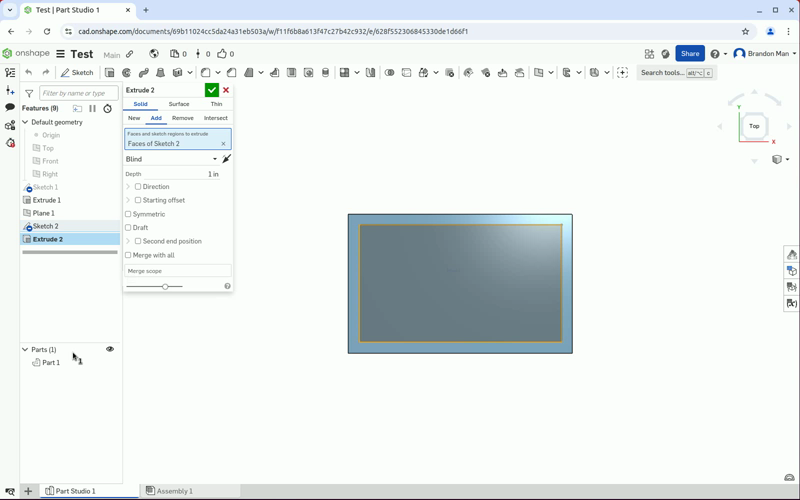
mouse_move(143, 106)
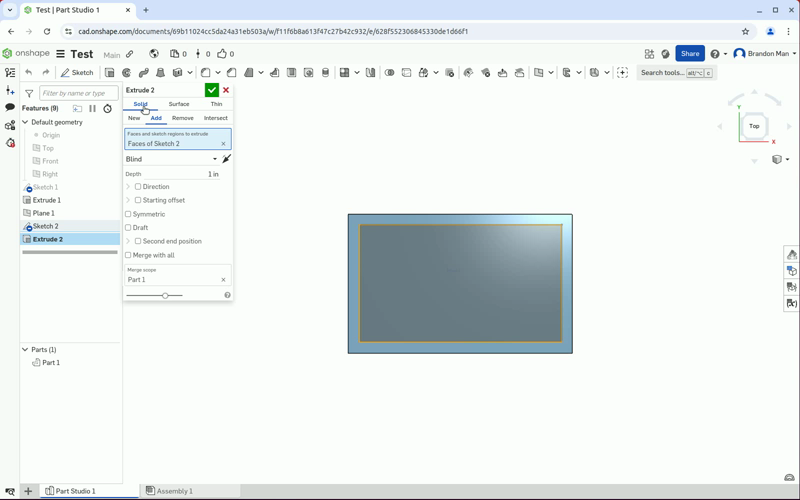
click(143, 106)
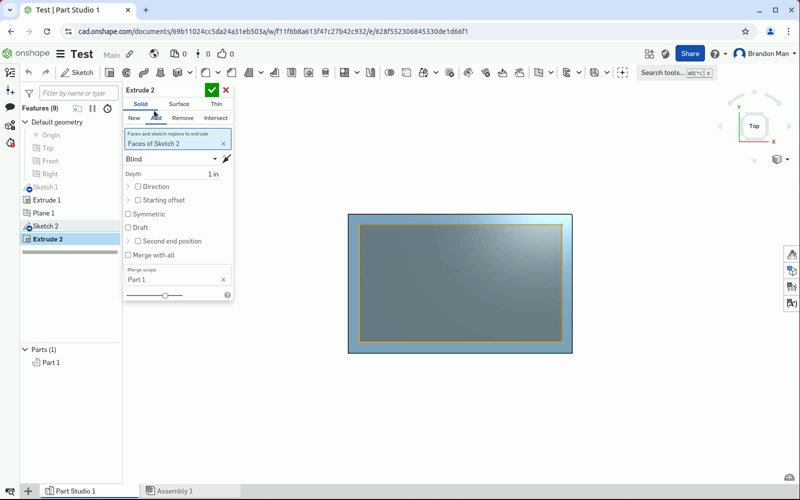
mouse_move(186, 120)
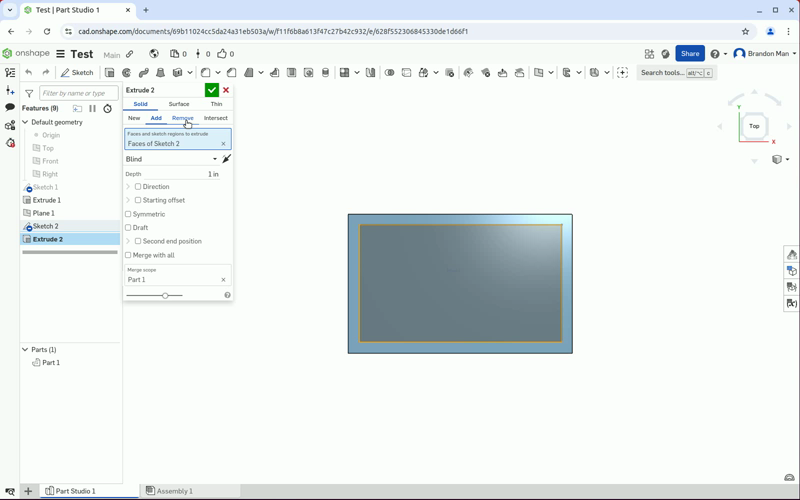
click(186, 120)
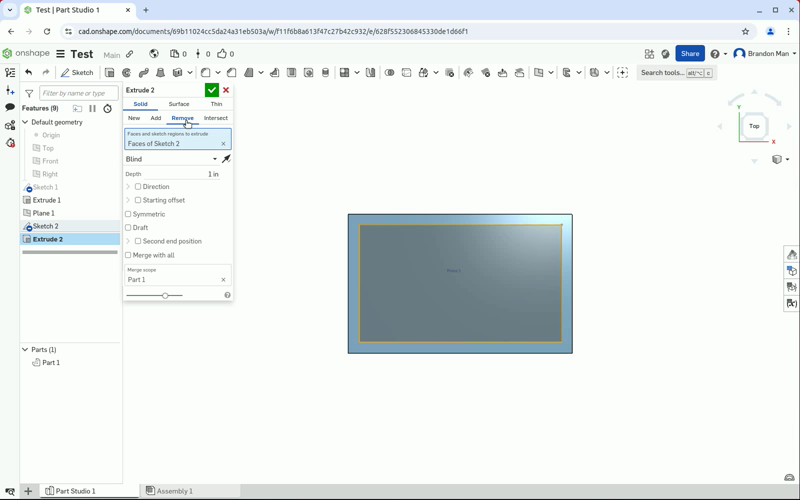
key(tab, 4)
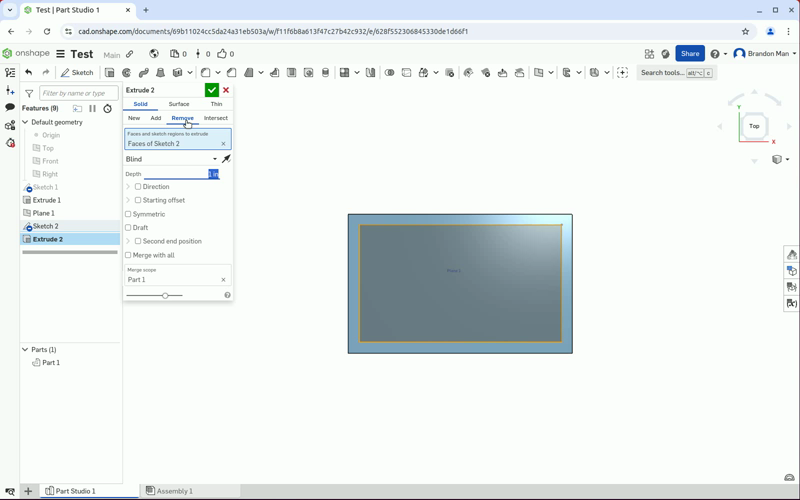
text(1.685)
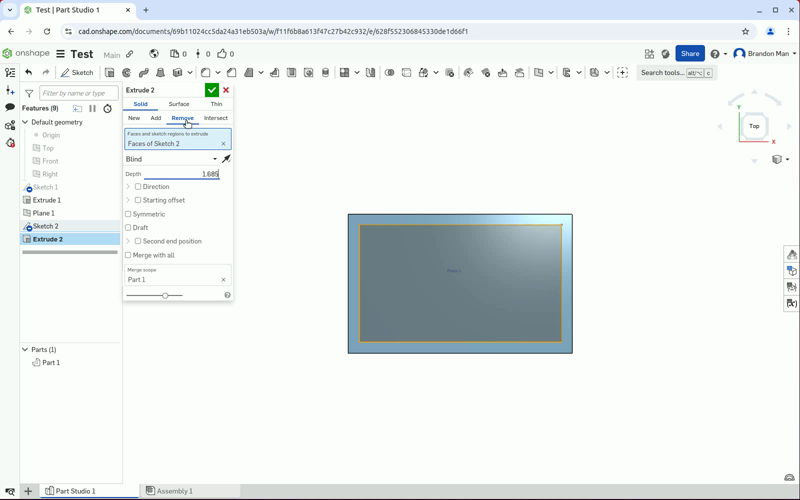
key(tab, 6)
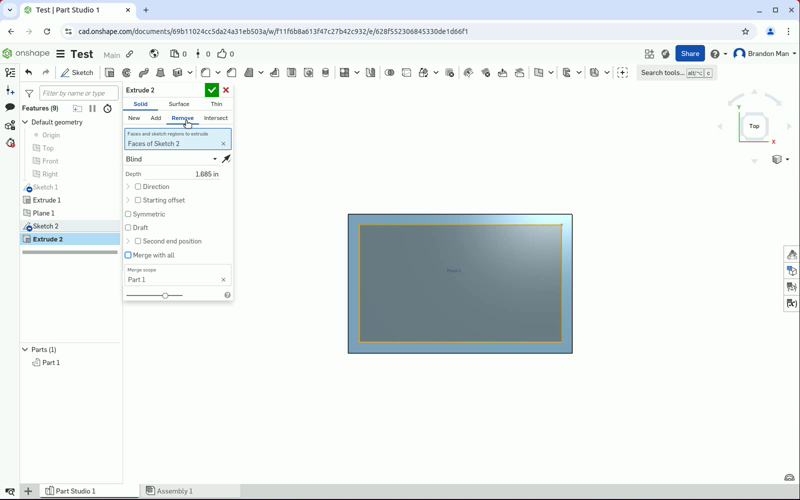
key(space)
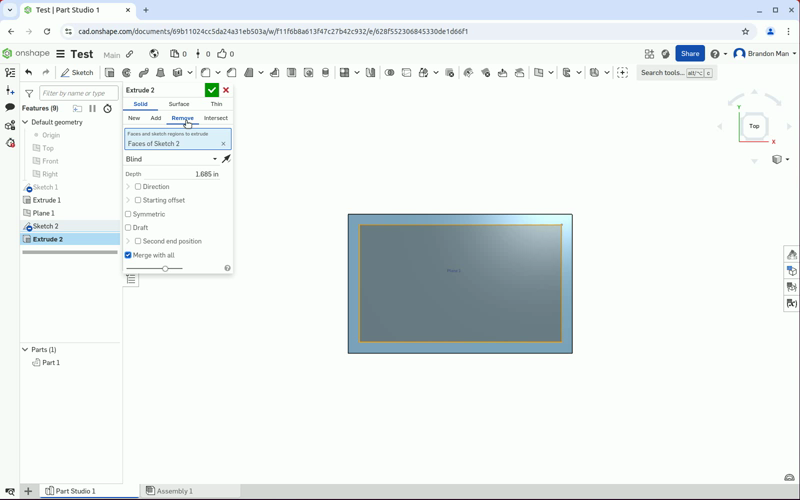
key(enter)
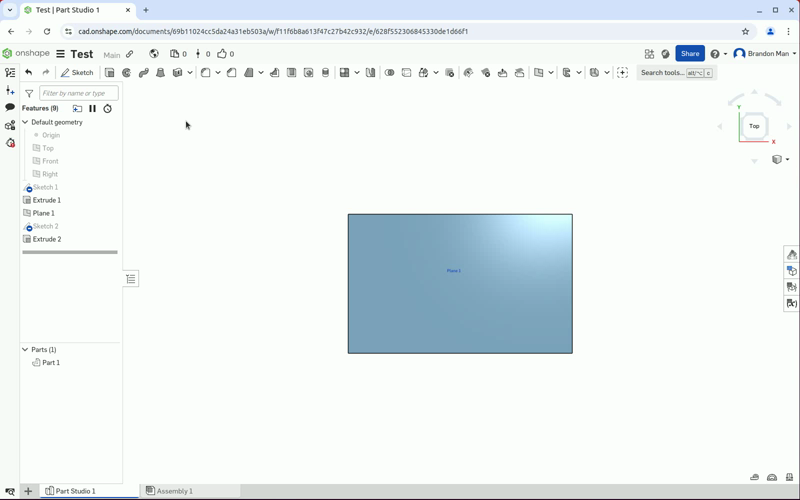
key(shift+h)
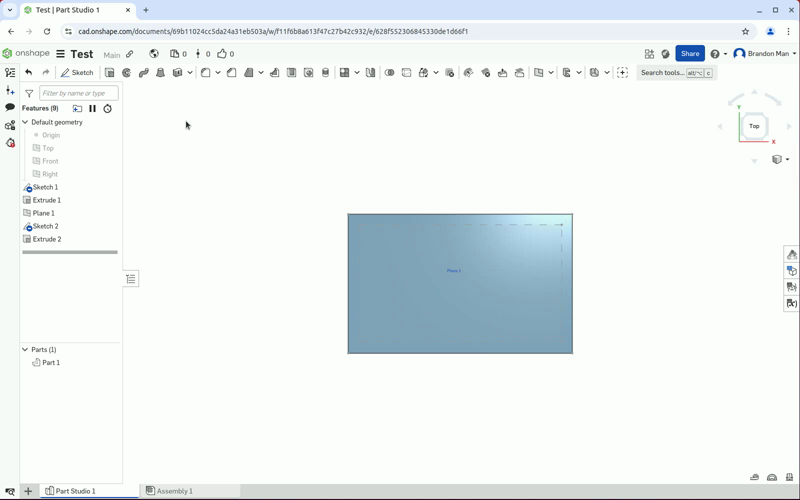
key(shift+h)
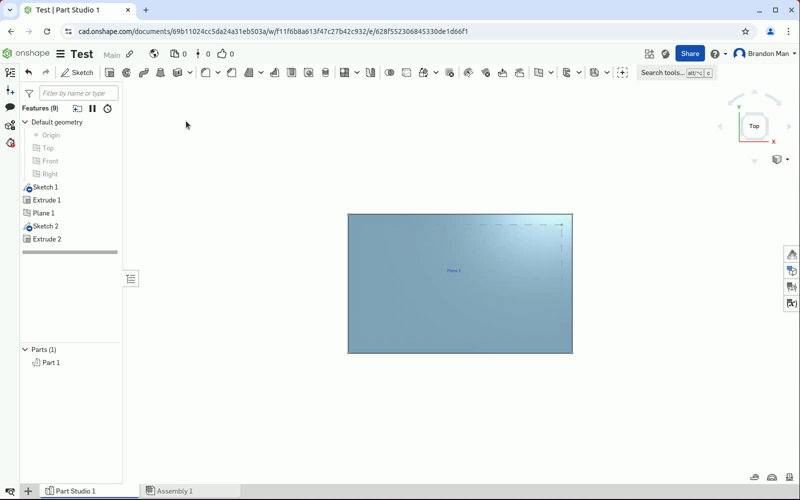
key(shift+7)
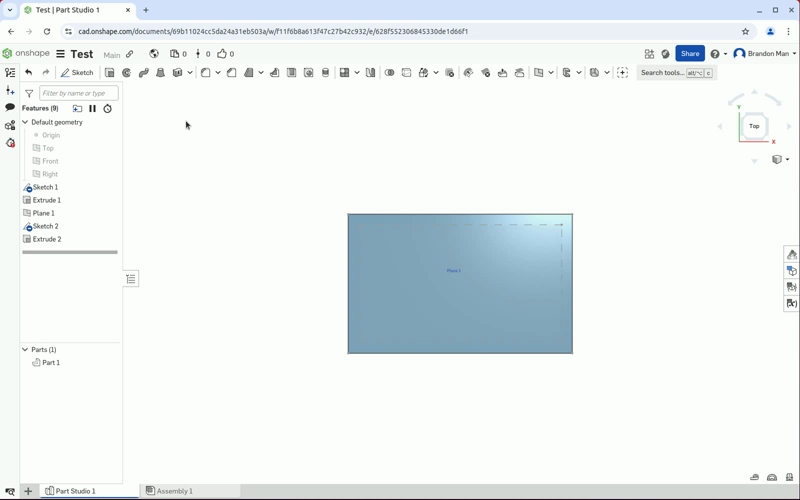
key(up, 3)
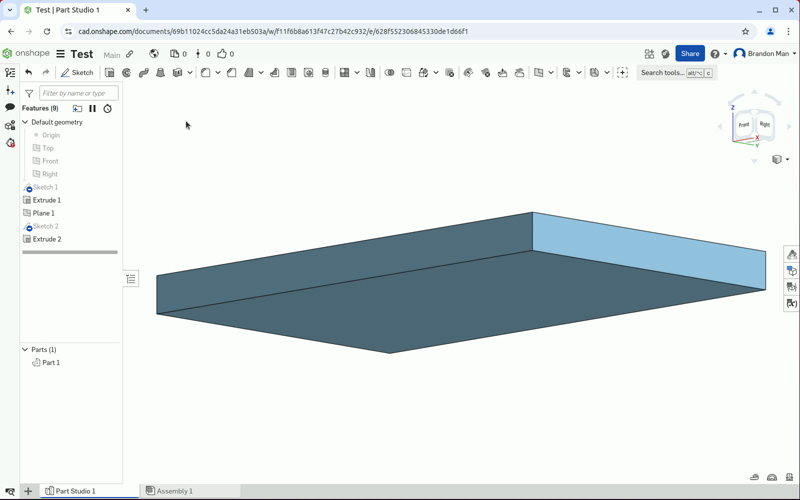
key(left, 3)
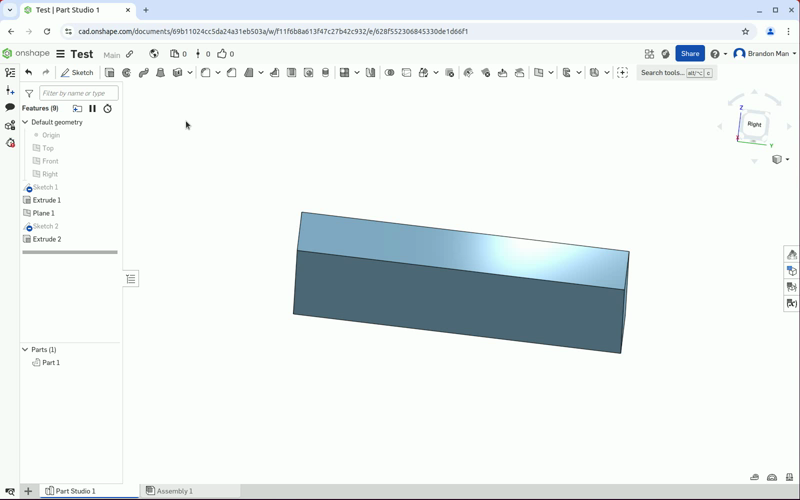
key(right, 3)
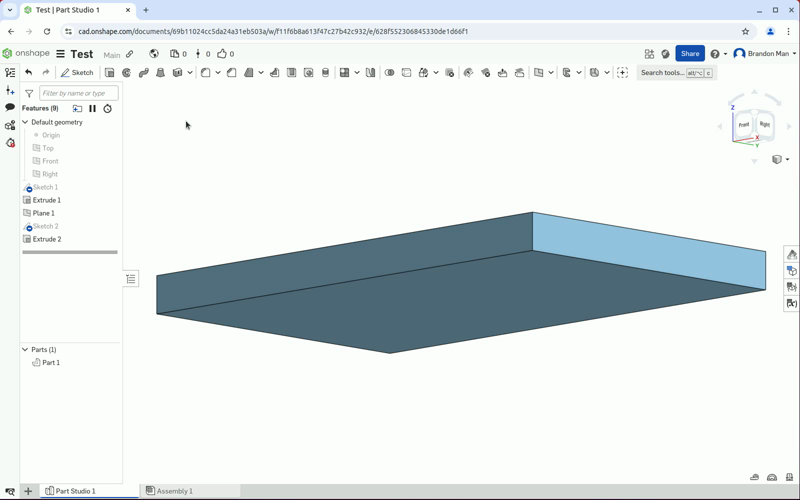
key(down, 3)
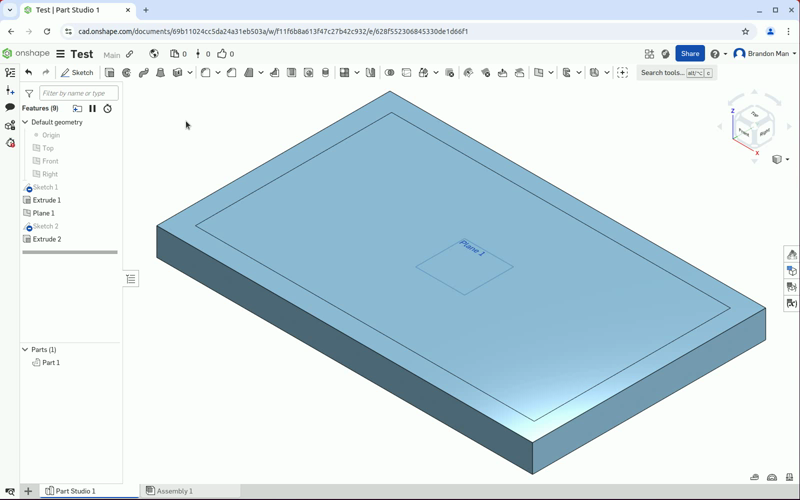
mouse_move(73, 189)
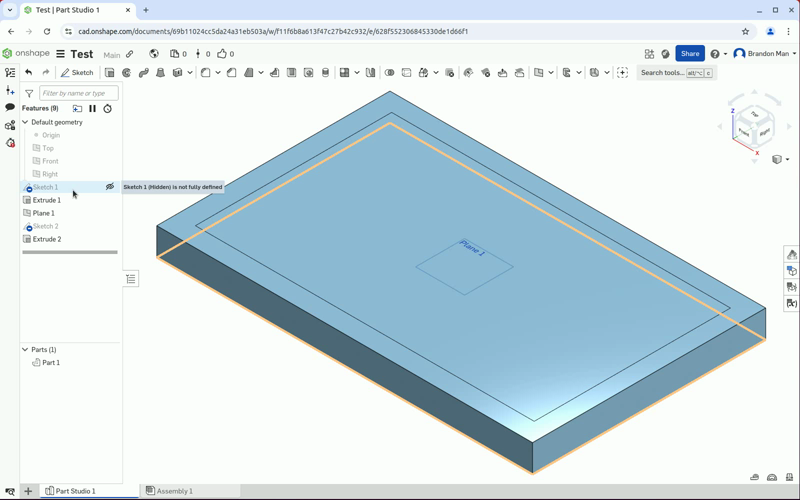
click(73, 189)